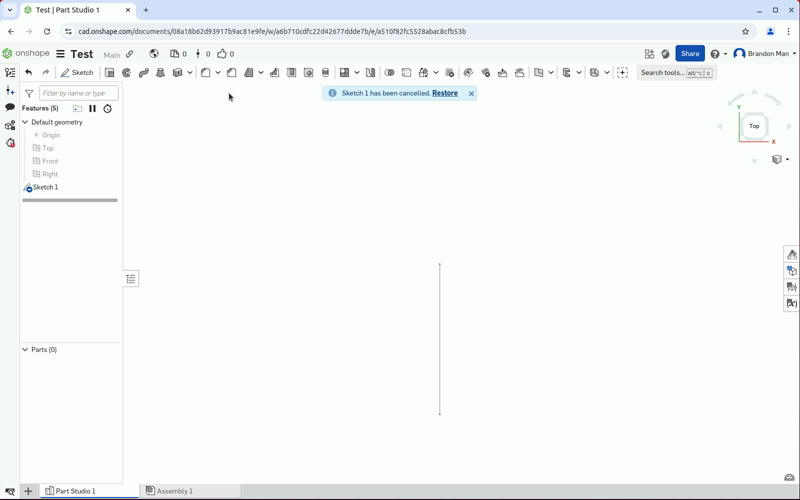
key(shift+h)
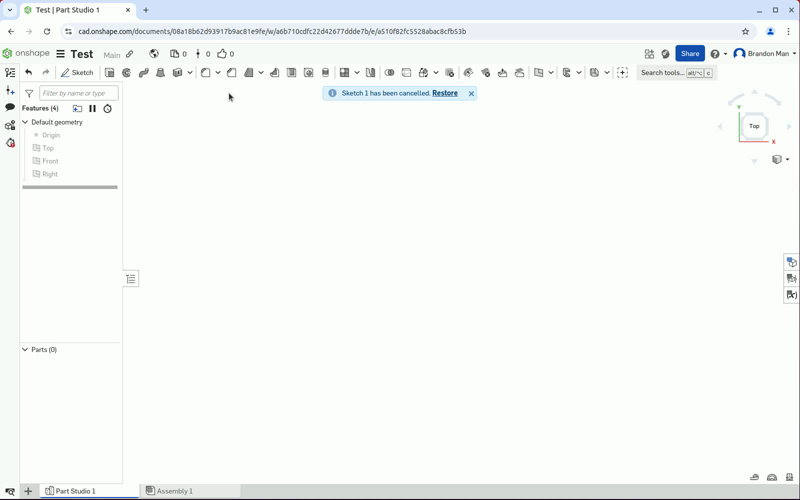
mouse_move(73, 352)
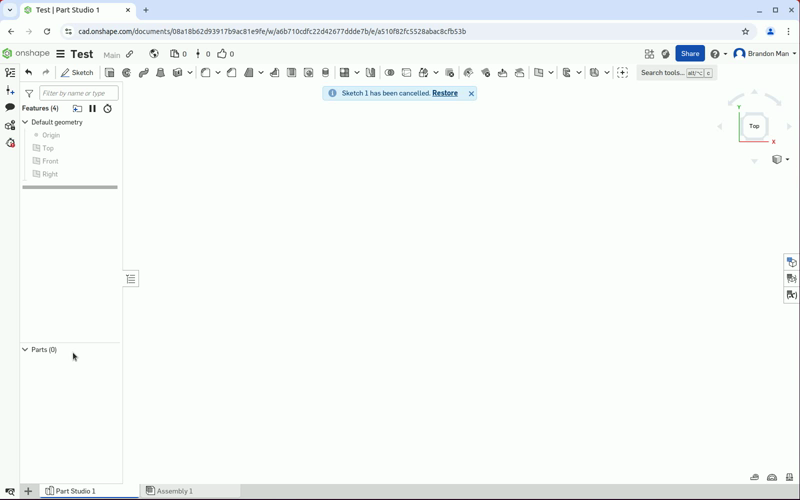
key(y)
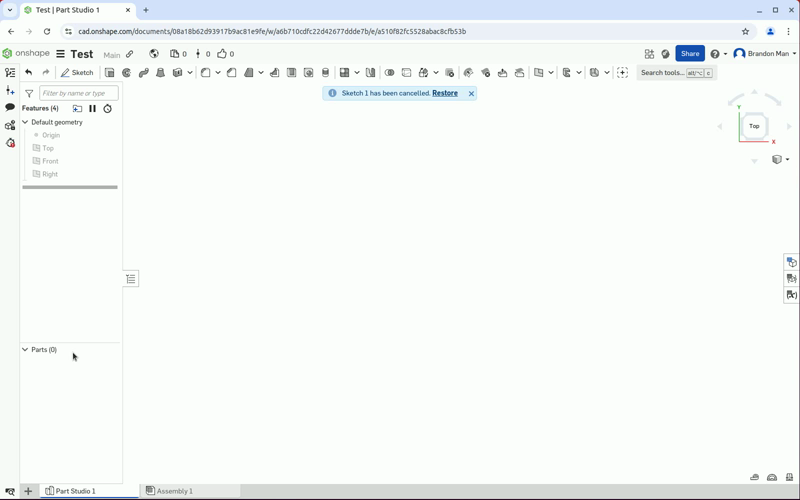
key(shift+p)
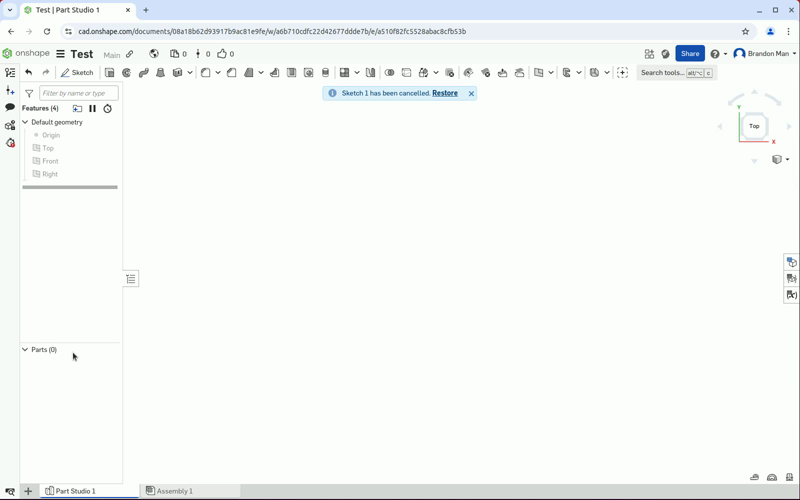
key(space)
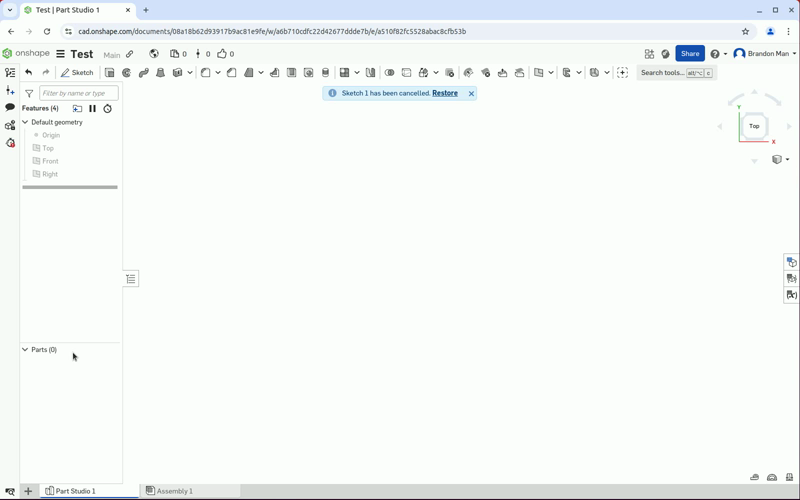
key_down(shift)
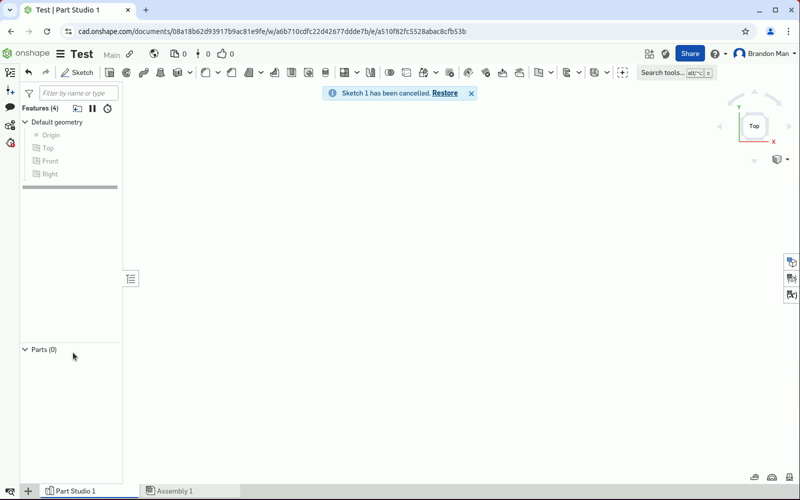
key(up)
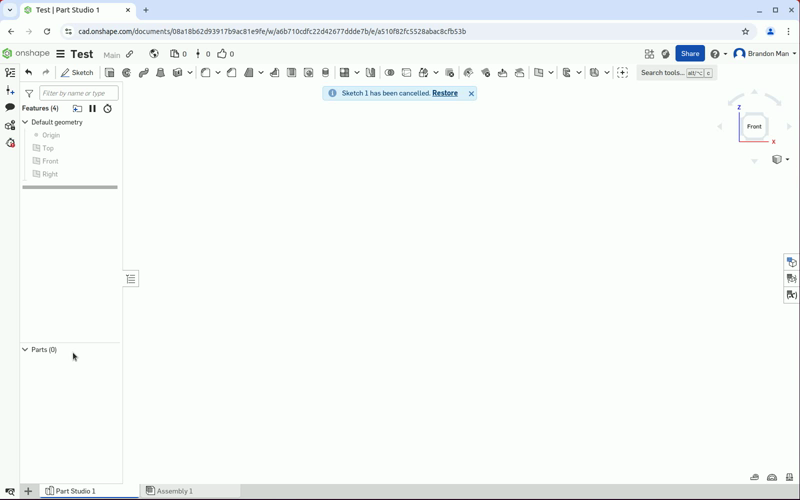
key_up(shift)
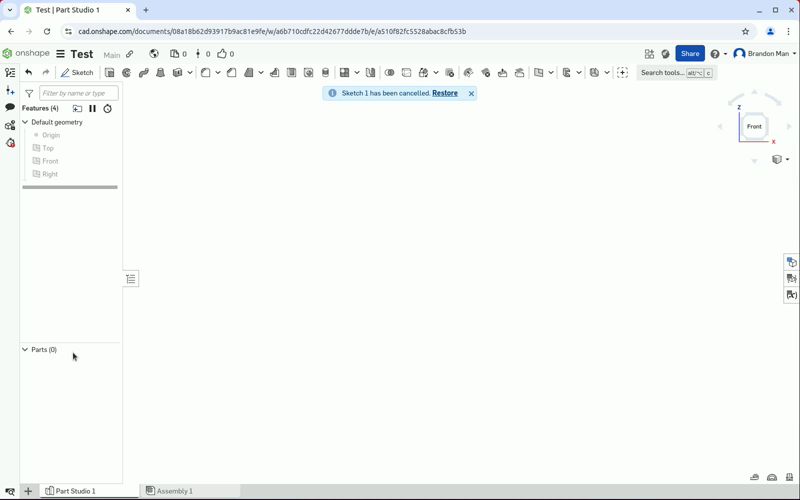
mouse_move(73, 352)
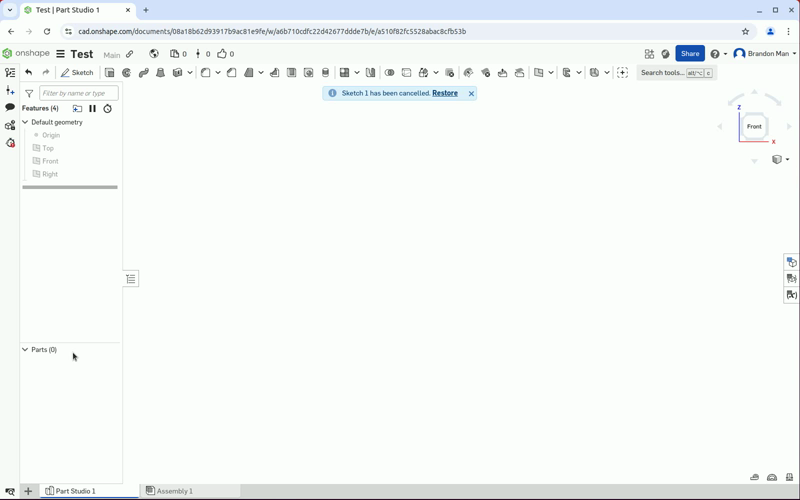
key(shift+y)
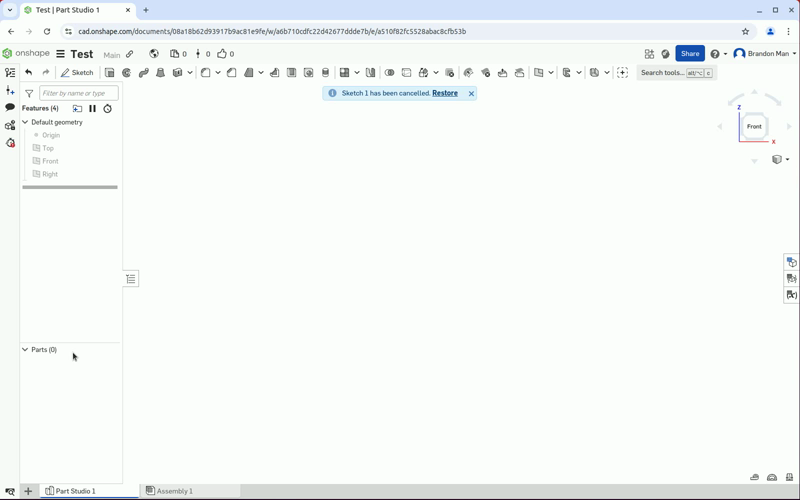
key(shift+s)
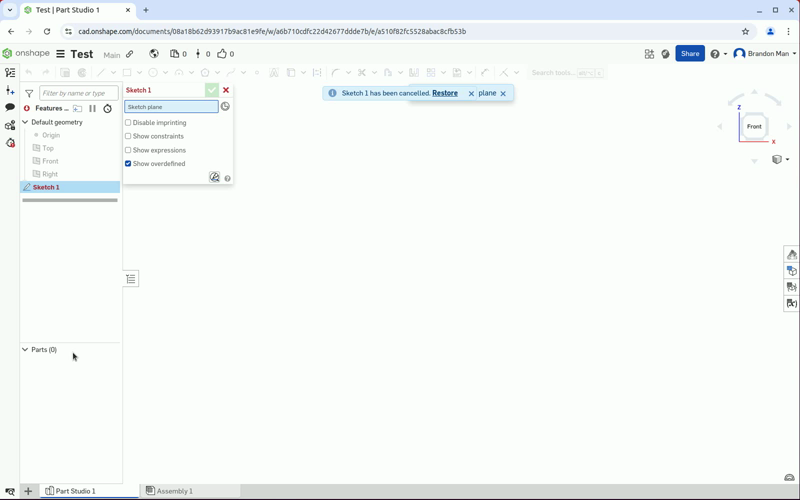
mouse_move(73, 163)
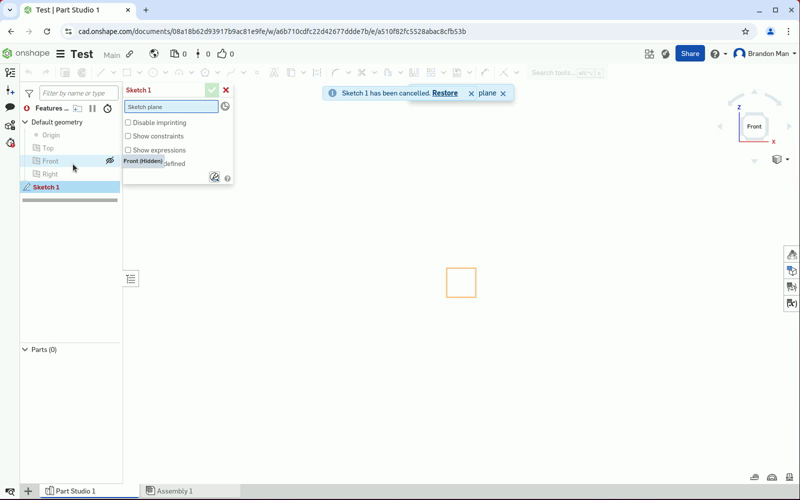
click(73, 163)
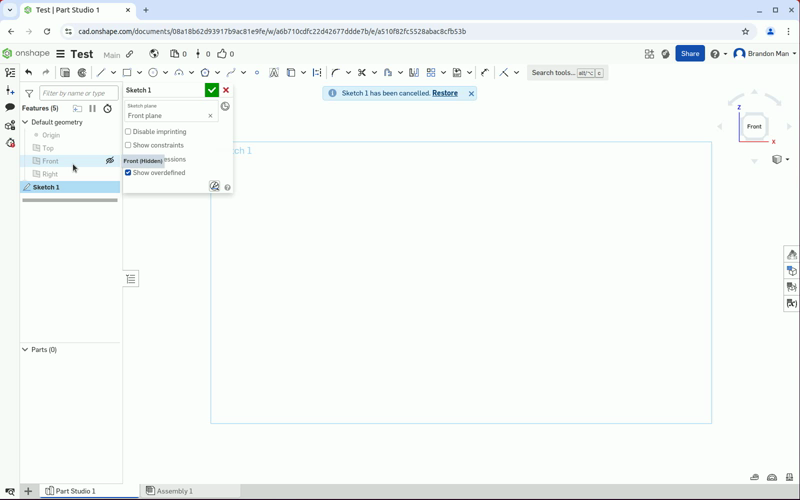
mouse_move(73, 352)
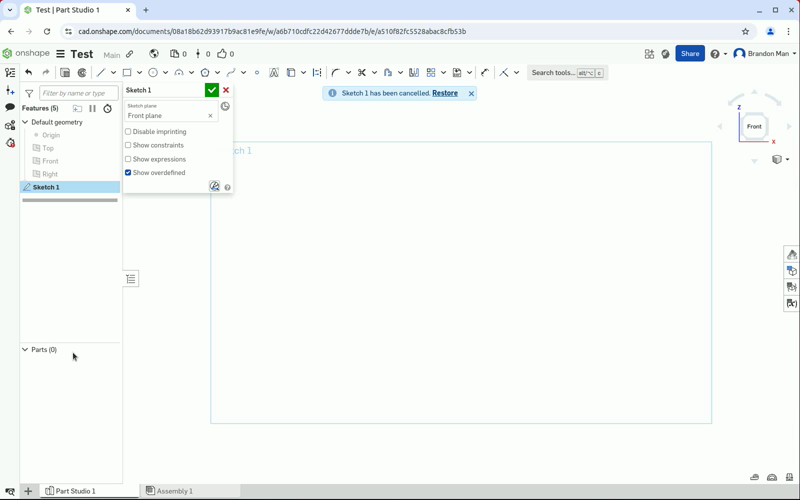
key(y)
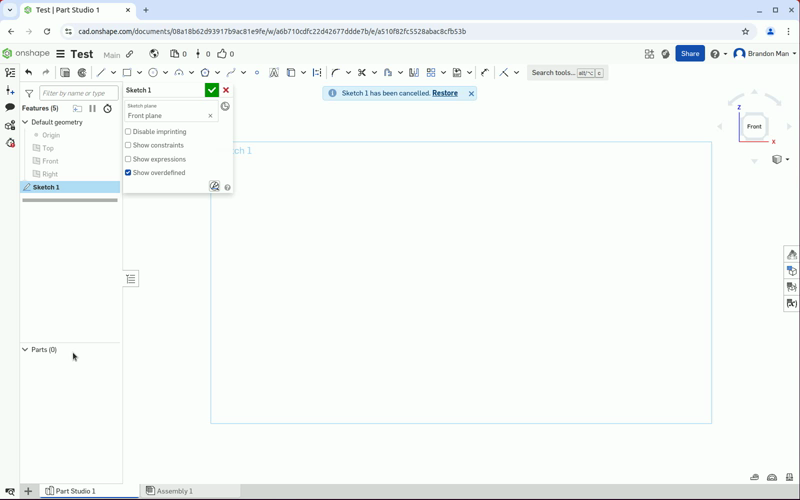
key(l)
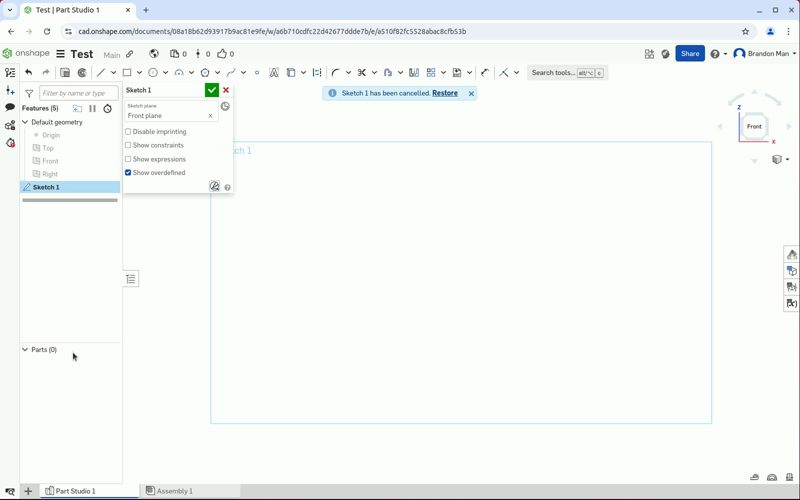
key_down(shift)
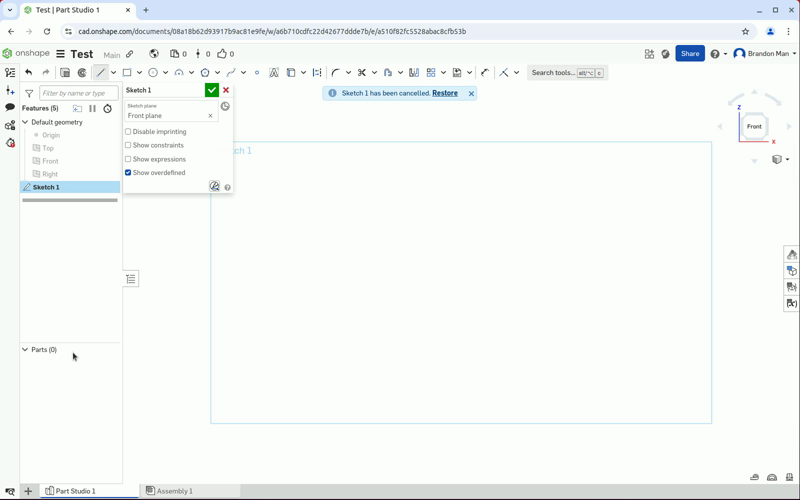
mouse_move(449, 284)
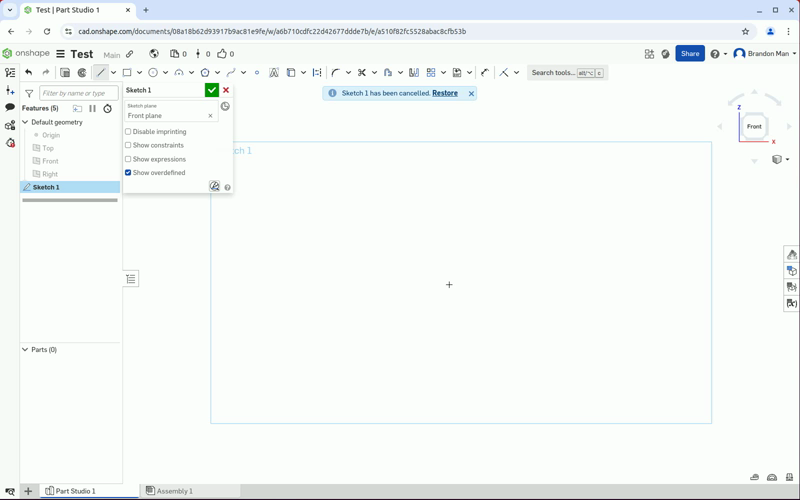
click(449, 284)
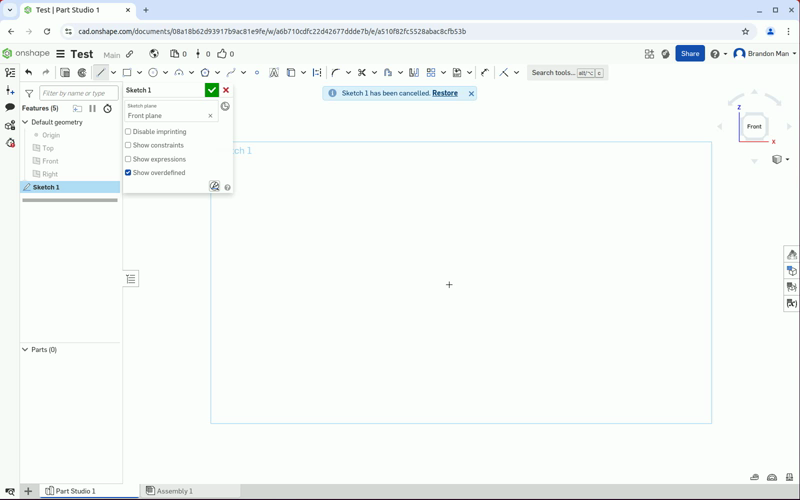
key_up(shift)
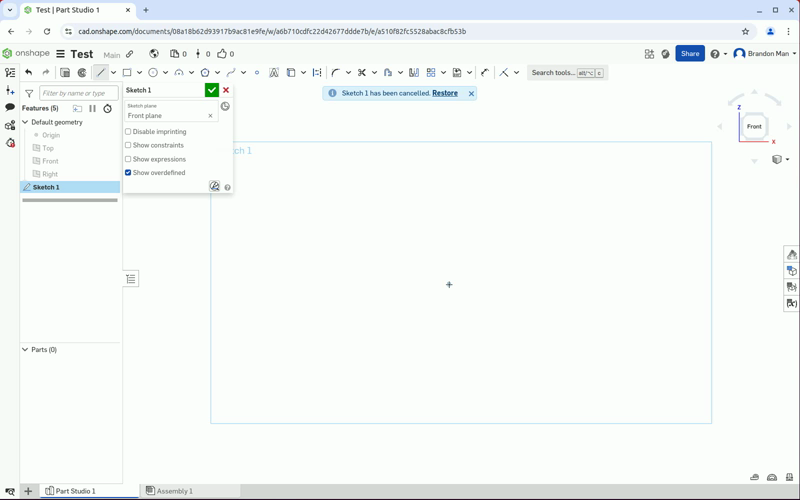
key_down(shift)
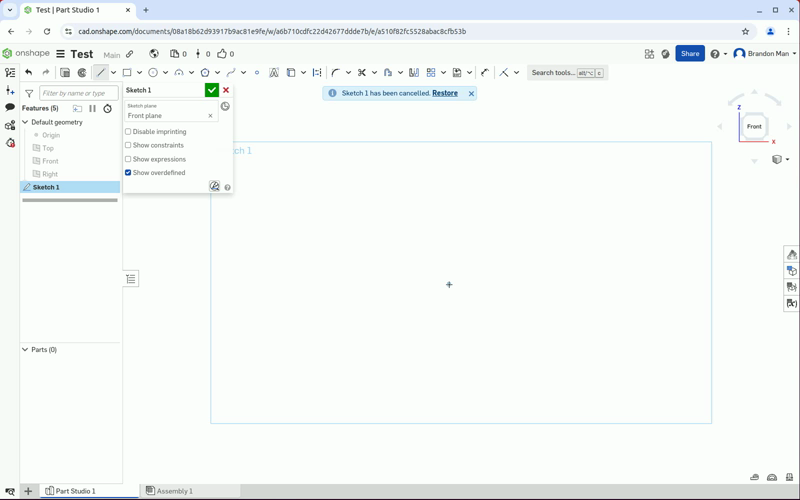
mouse_move(479, 284)
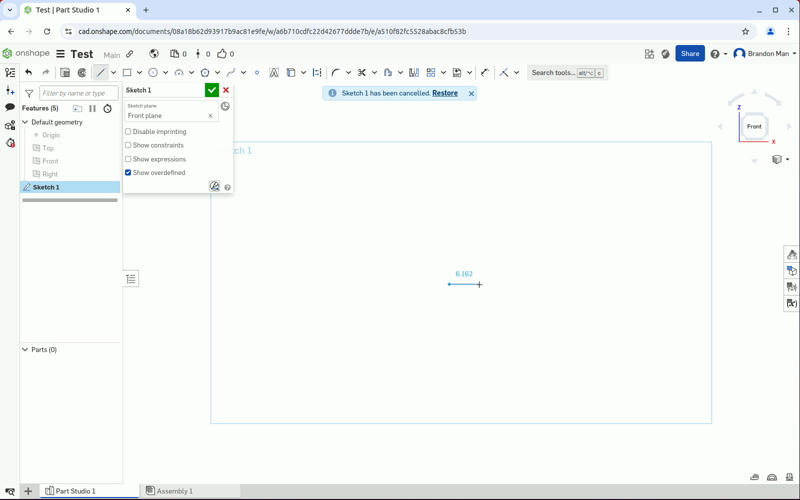
mouse_move(461, 284)
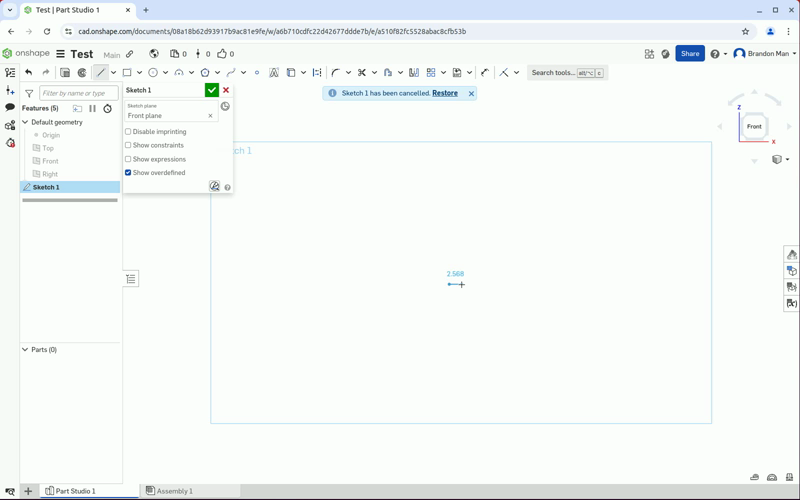
click(461, 284)
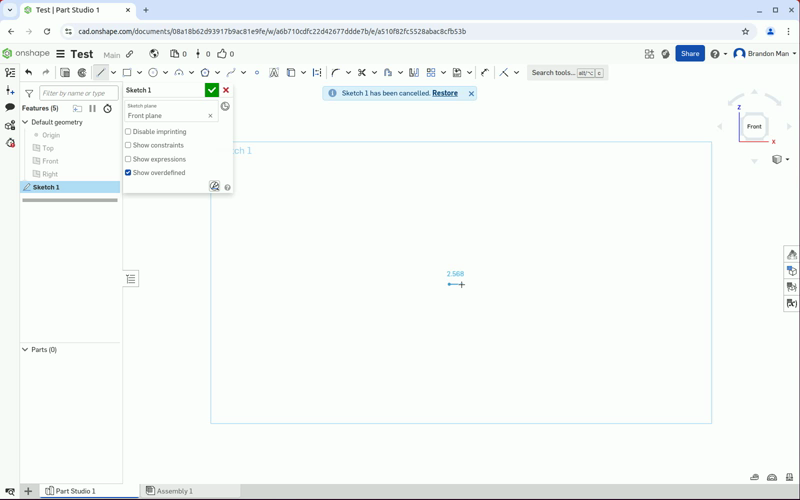
key_up(shift)
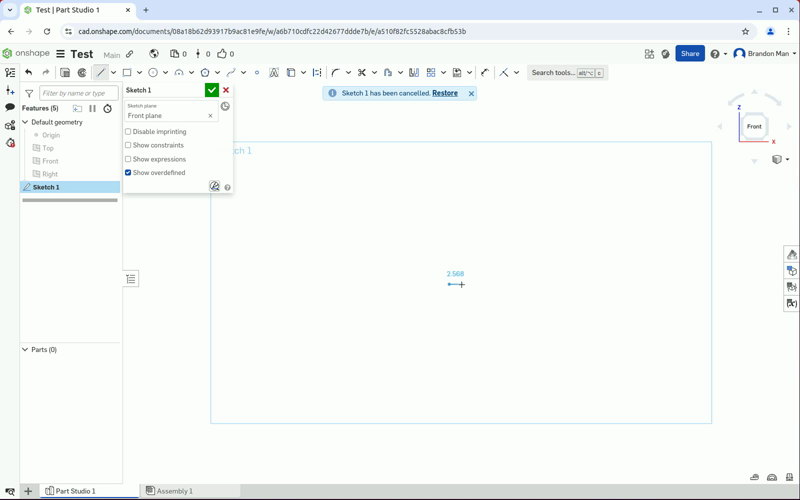
key(esc)
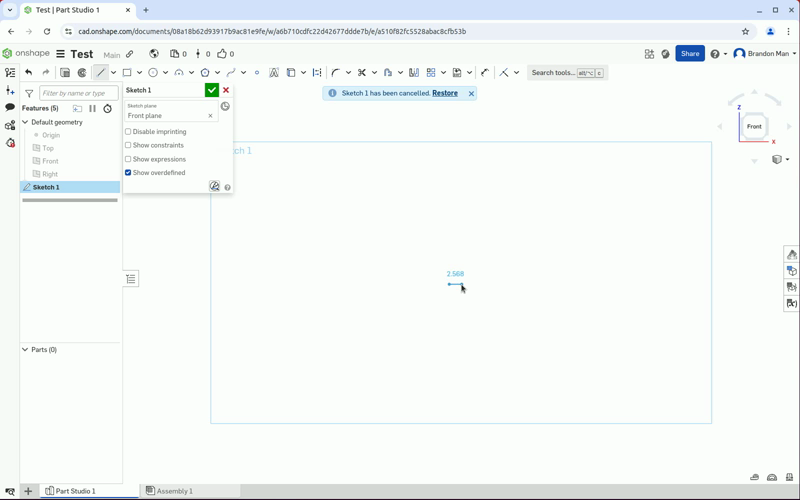
key(a)
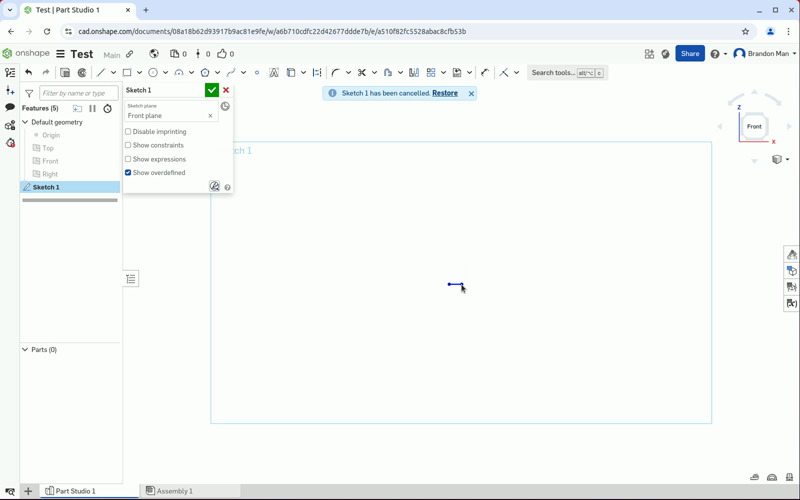
mouse_move(461, 284)
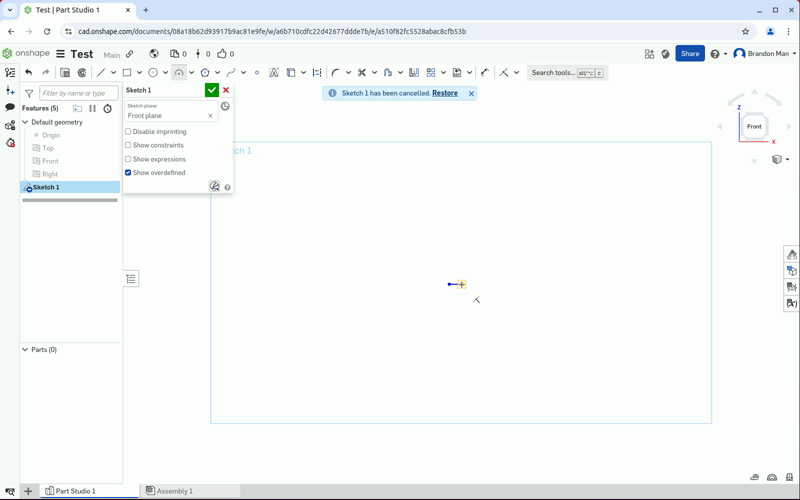
click(461, 284)
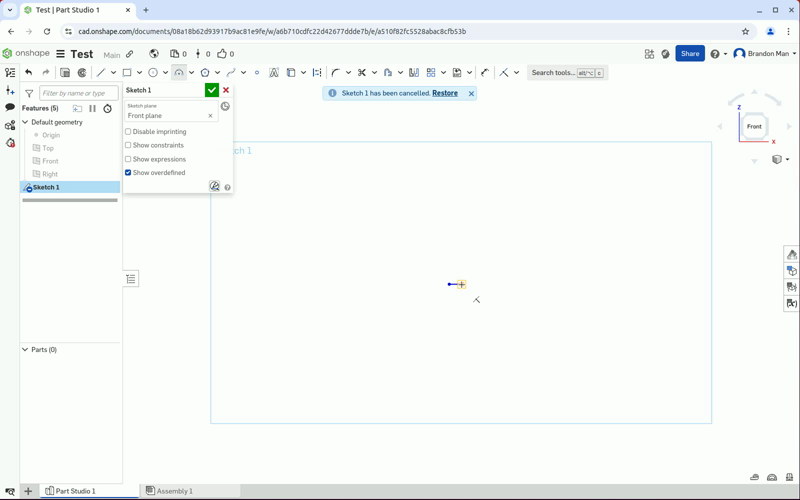
key_down(shift)
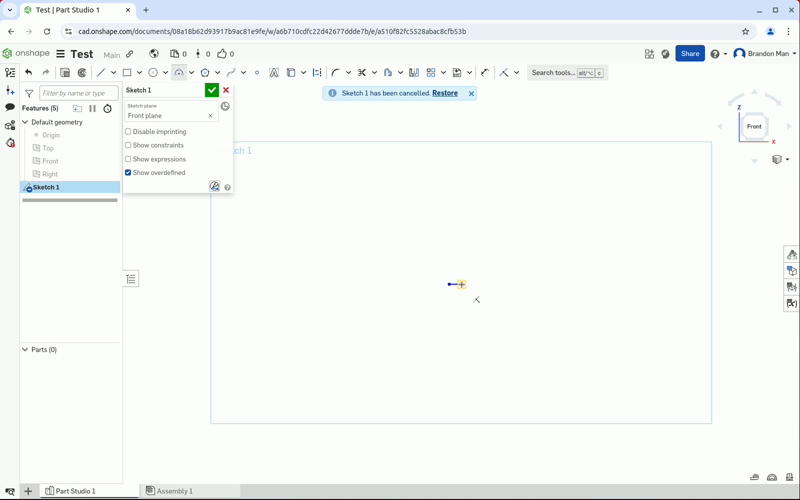
mouse_move(461, 282)
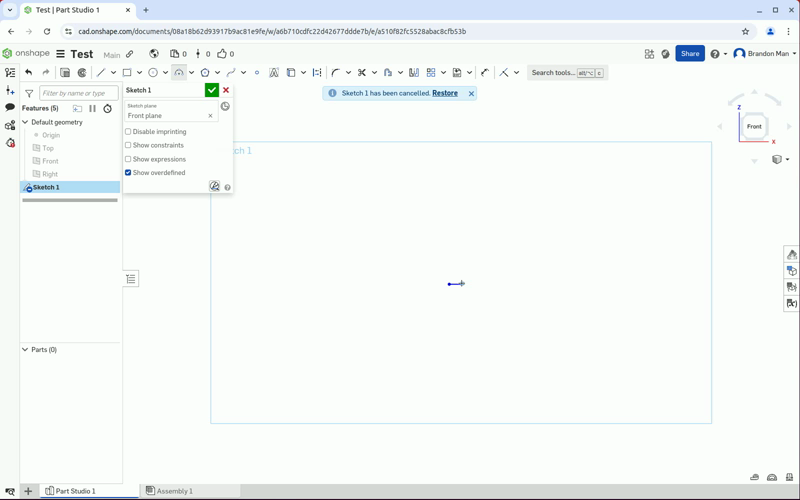
scroll(6)
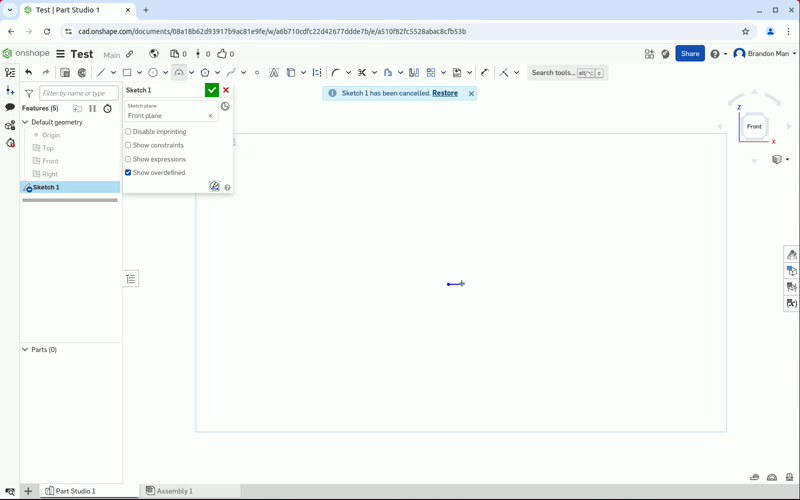
scroll(6)
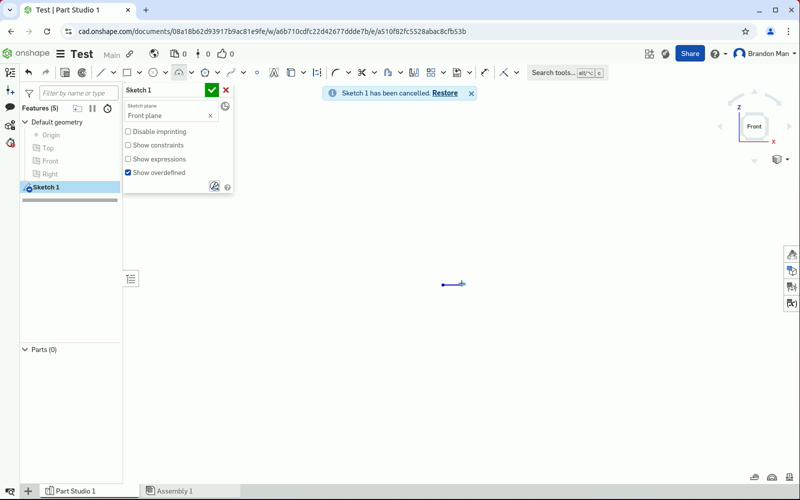
scroll(6)
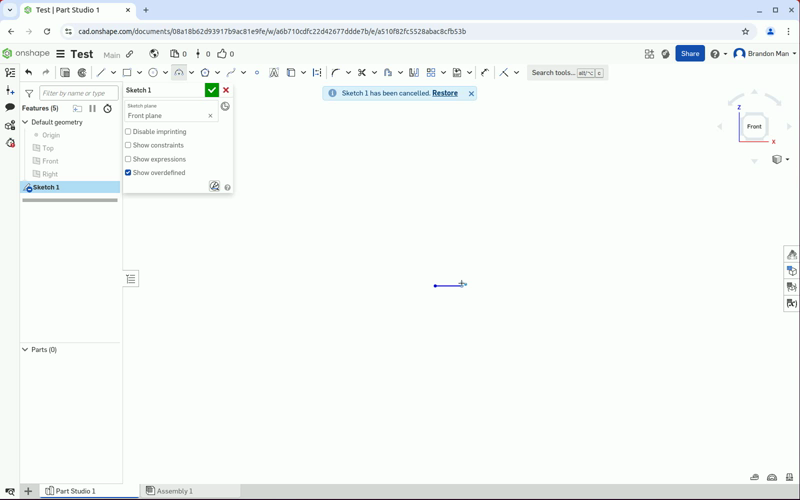
scroll(6)
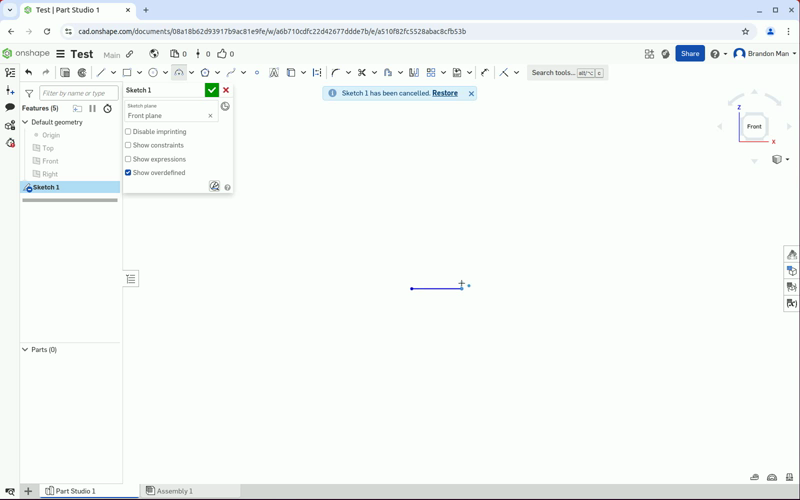
scroll(6)
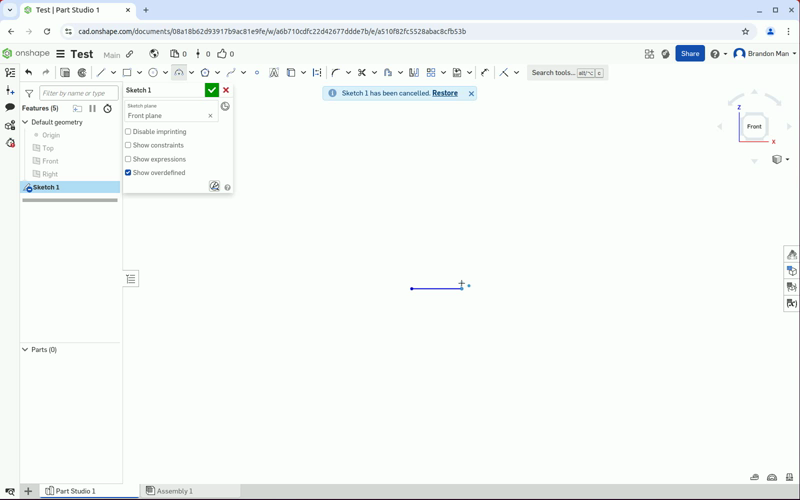
scroll(6)
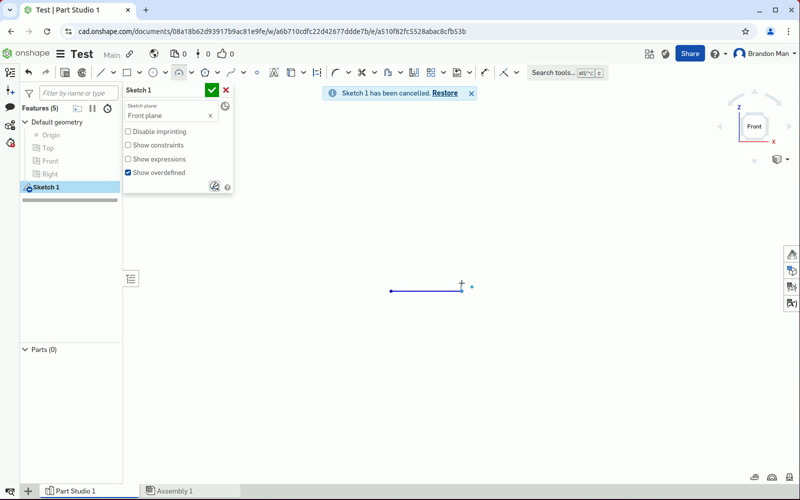
scroll(6)
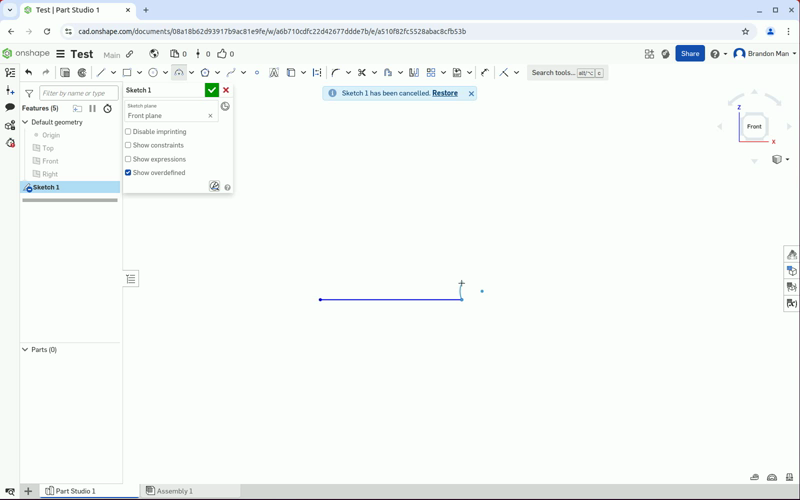
click(461, 282)
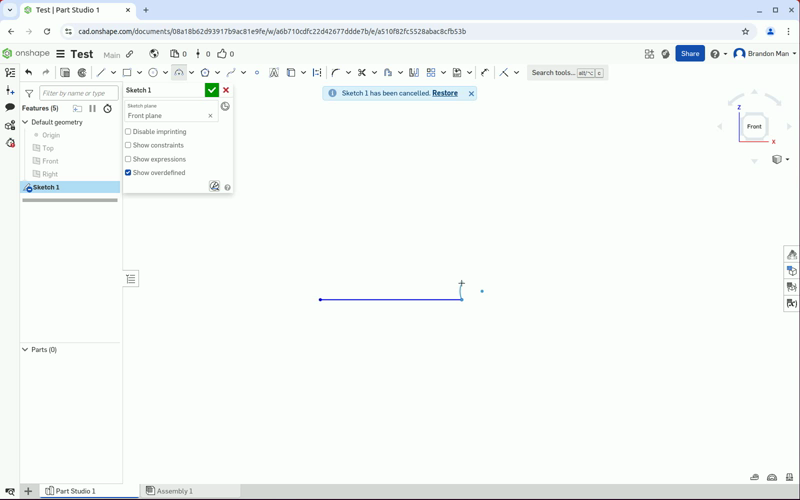
scroll(-6)
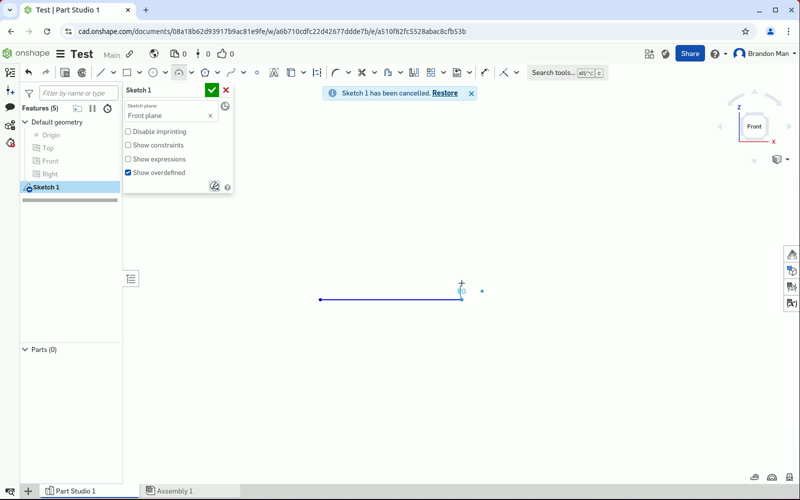
scroll(-6)
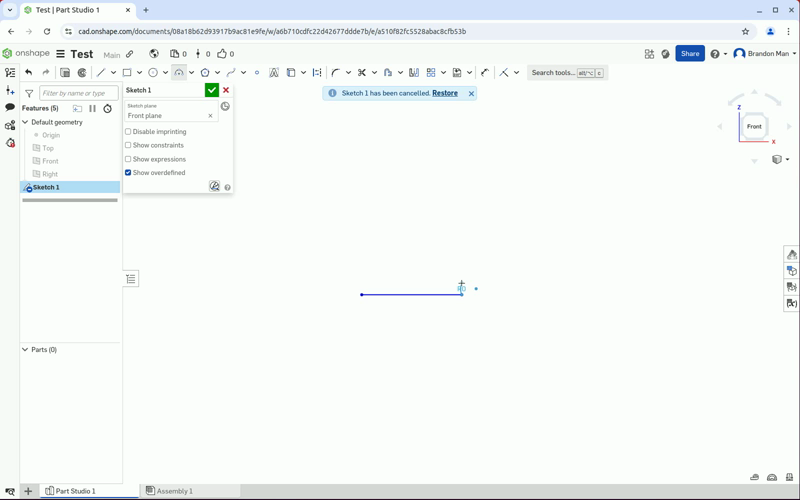
scroll(-6)
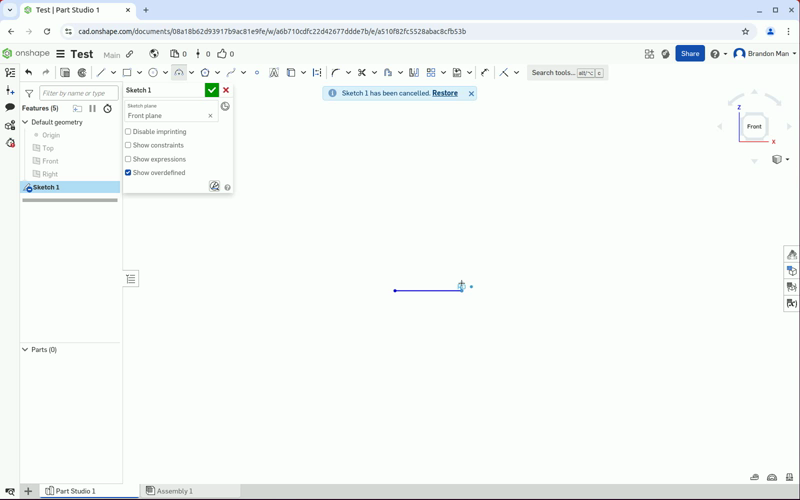
scroll(-6)
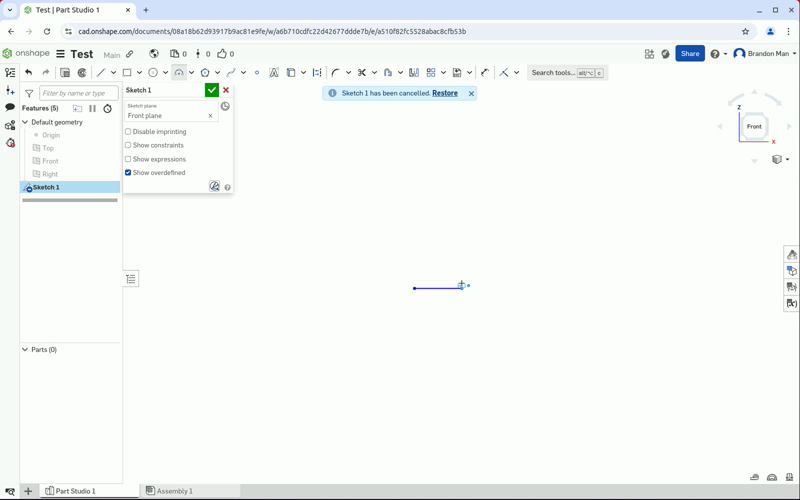
scroll(-6)
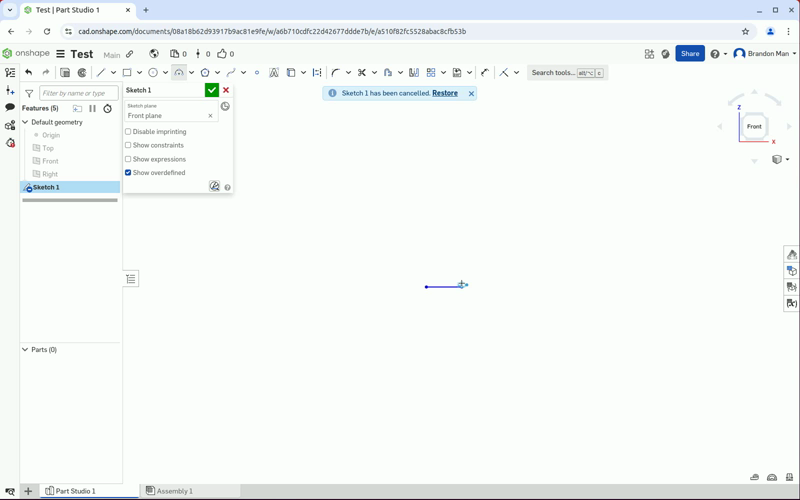
scroll(-6)
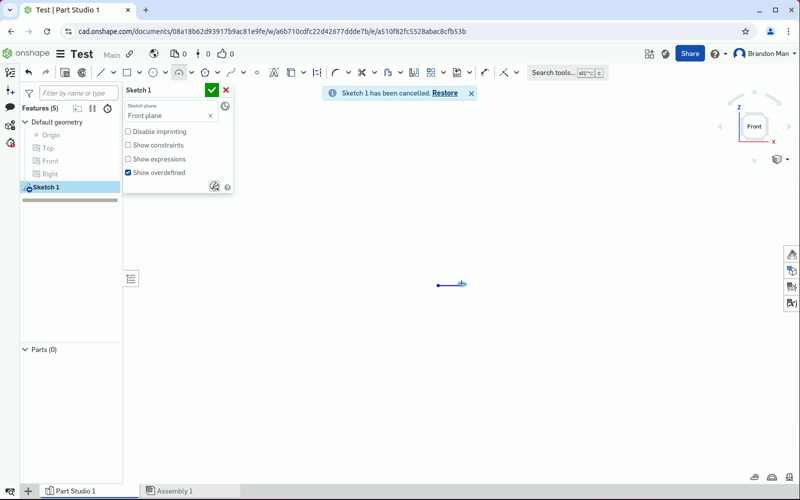
scroll(-6)
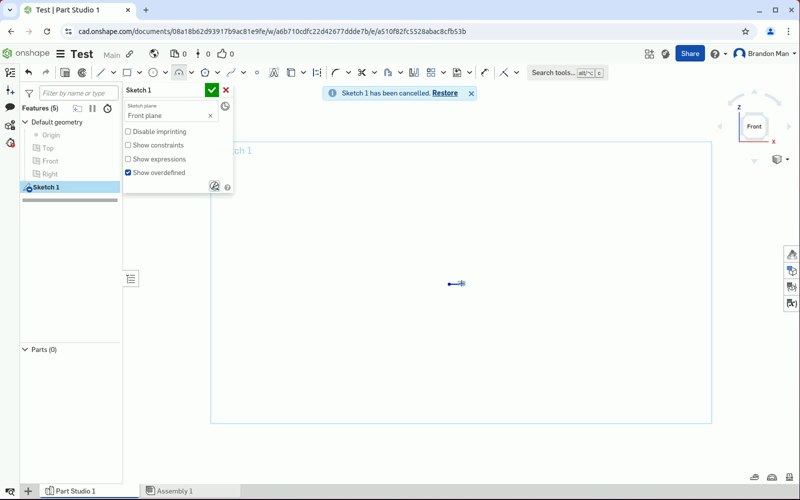
mouse_move(461, 283)
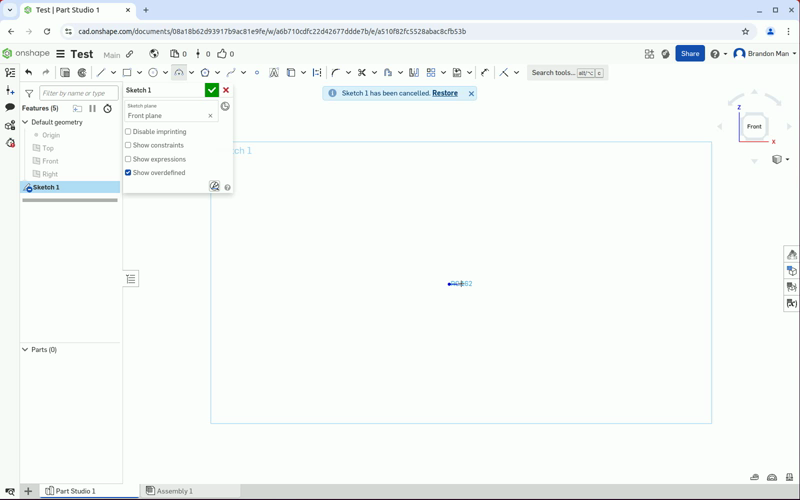
scroll(6)
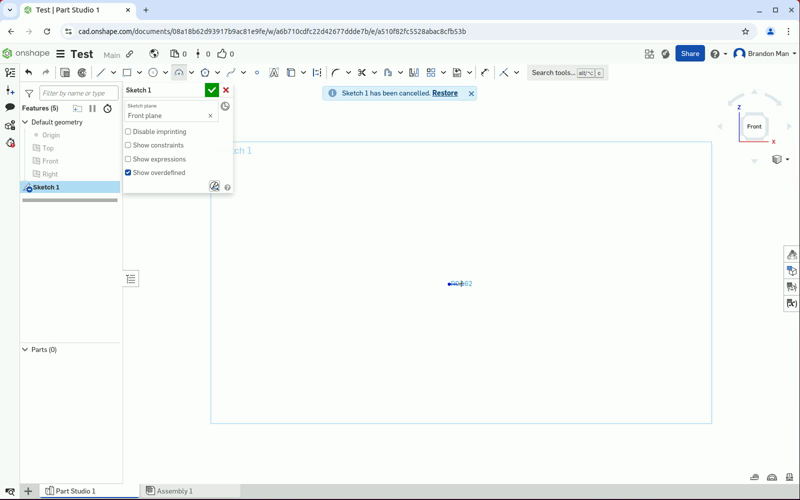
scroll(6)
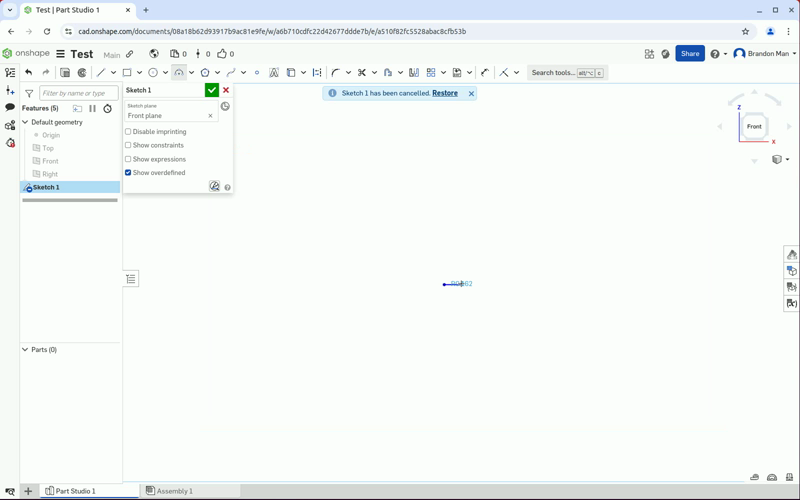
scroll(6)
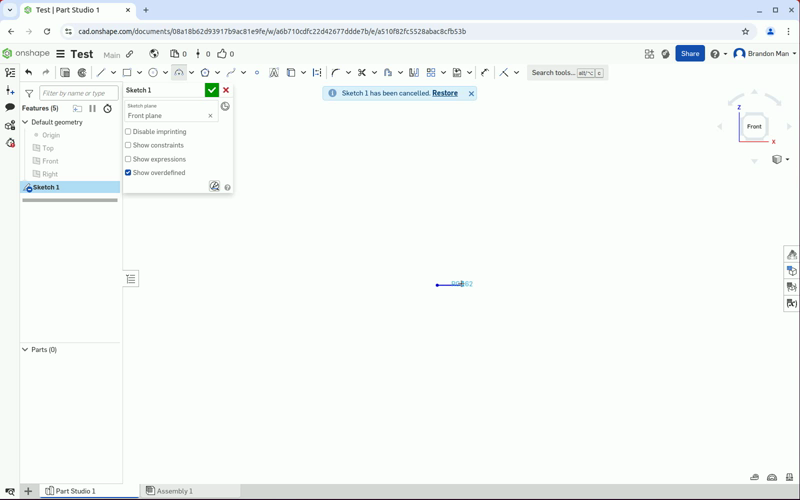
scroll(6)
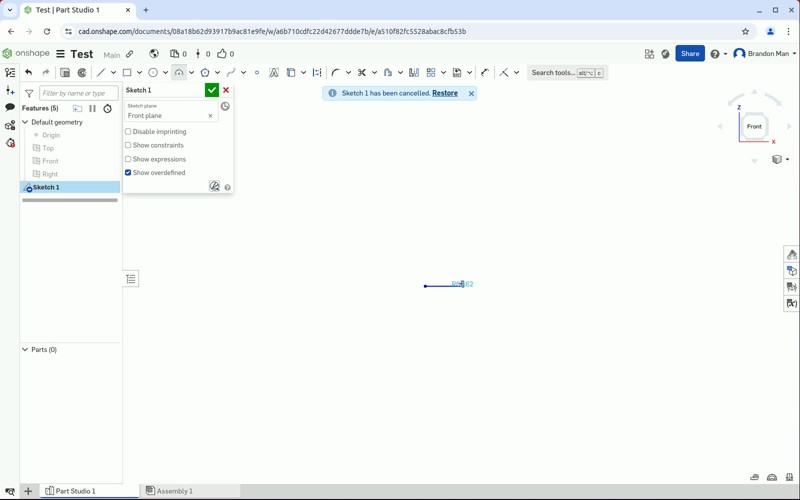
scroll(6)
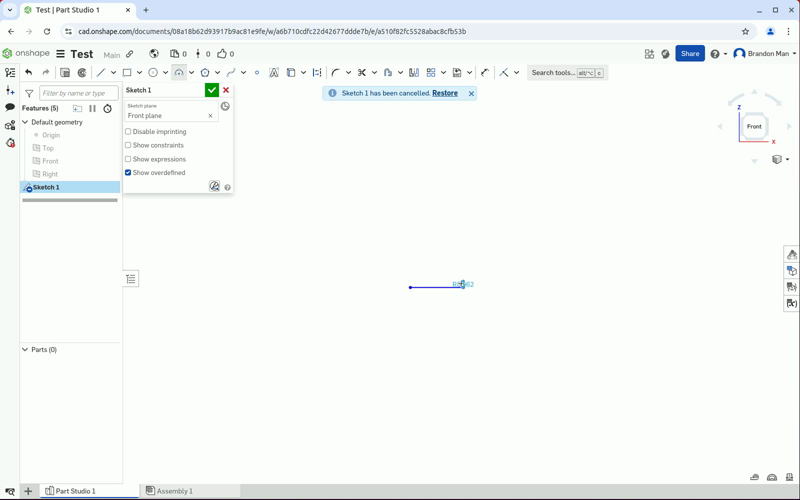
scroll(6)
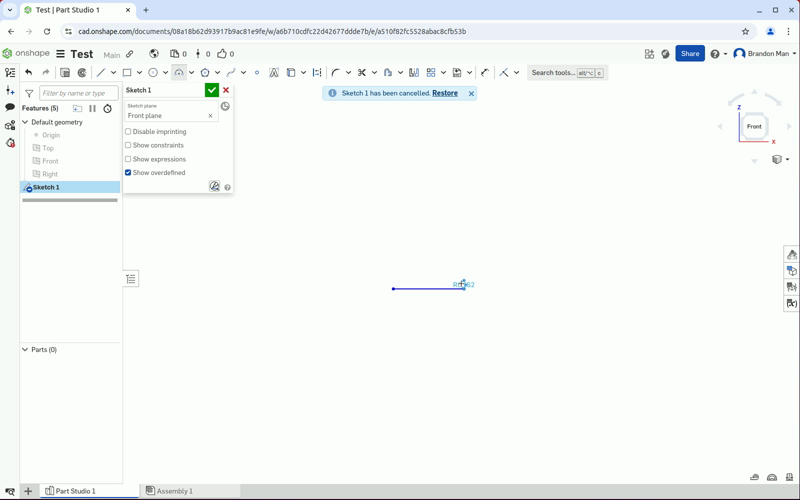
scroll(6)
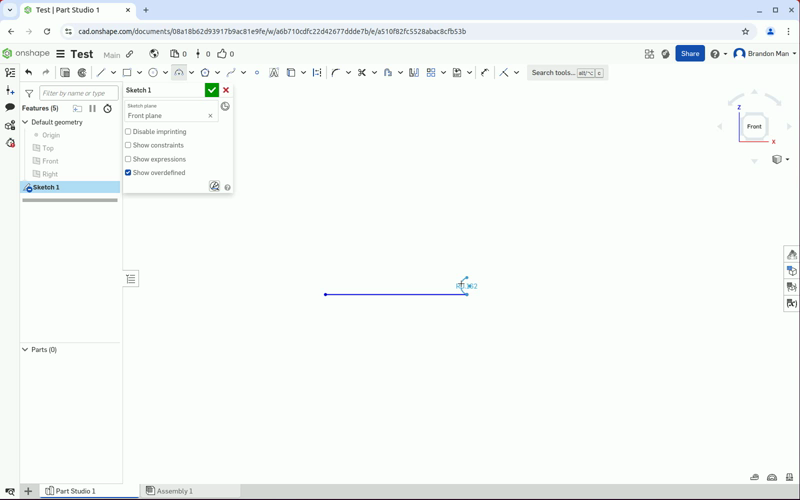
click(461, 283)
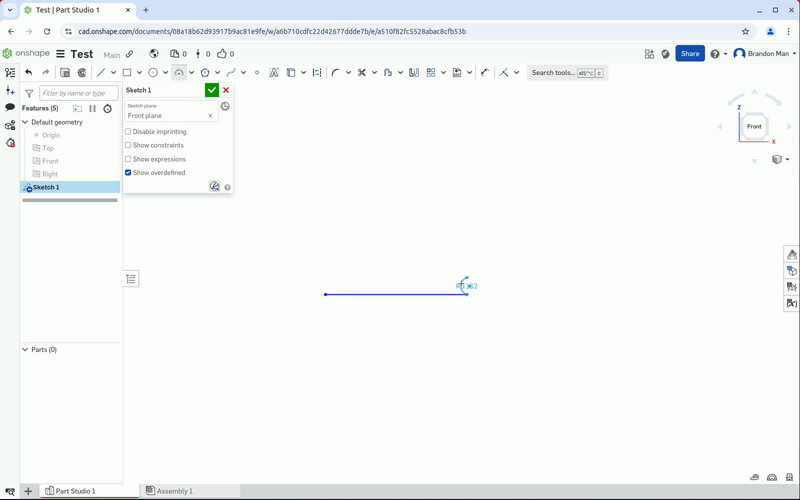
scroll(-6)
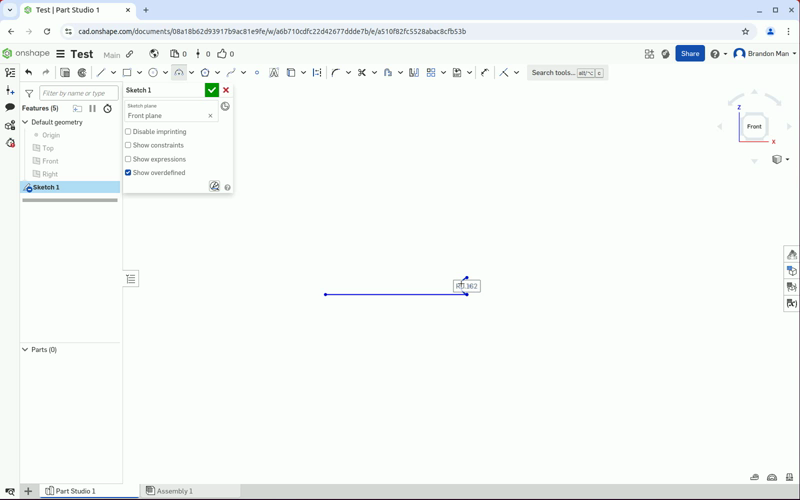
scroll(-6)
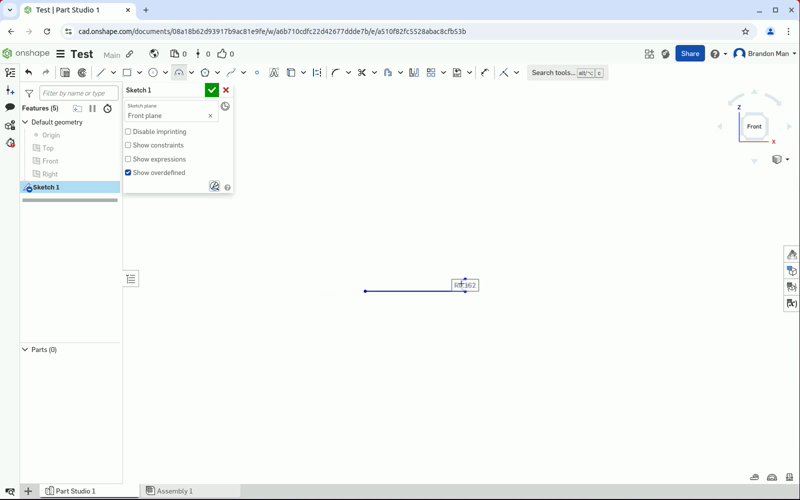
scroll(-6)
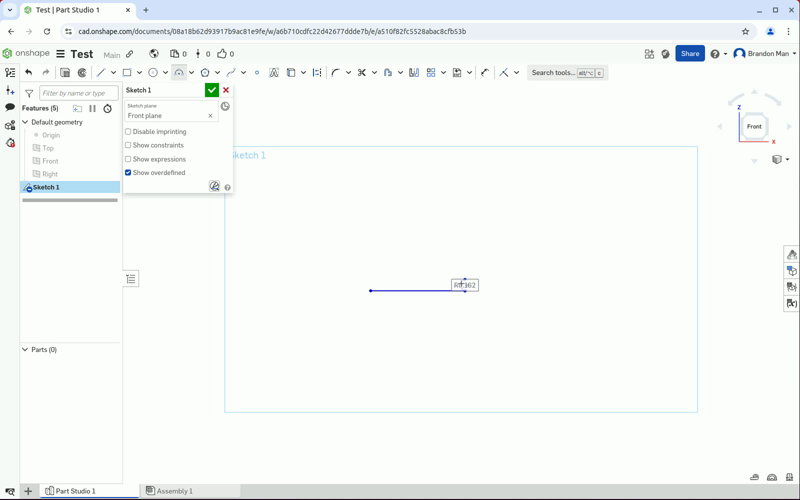
scroll(-6)
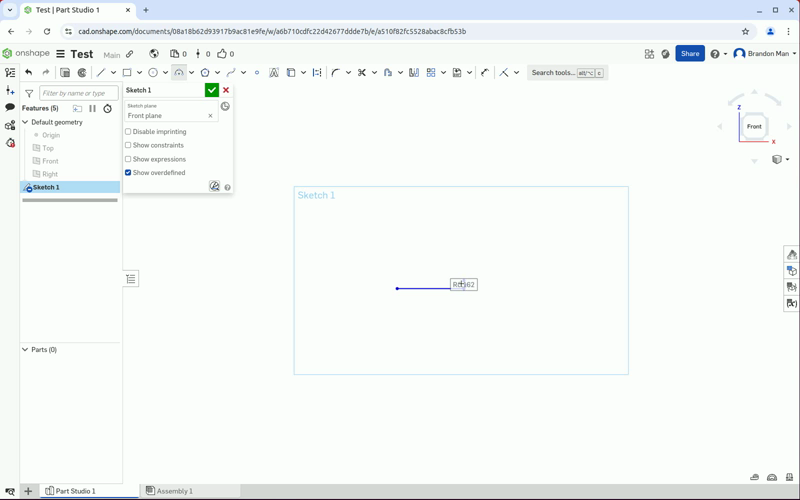
scroll(-6)
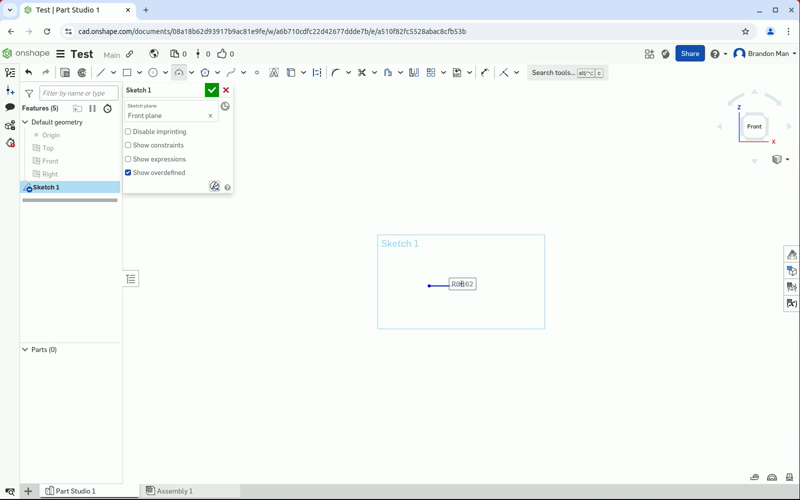
scroll(-6)
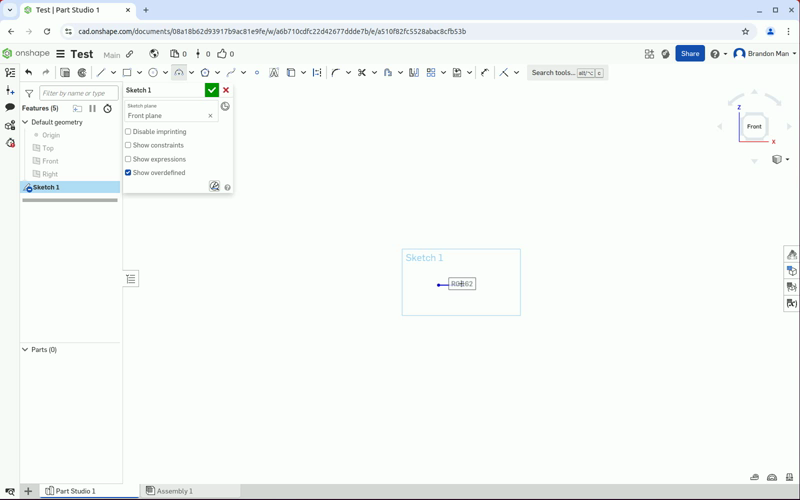
scroll(-6)
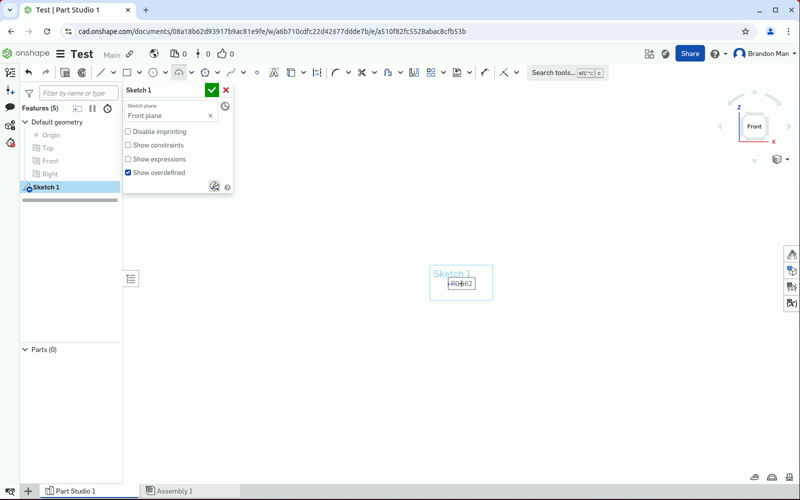
key_up(shift)
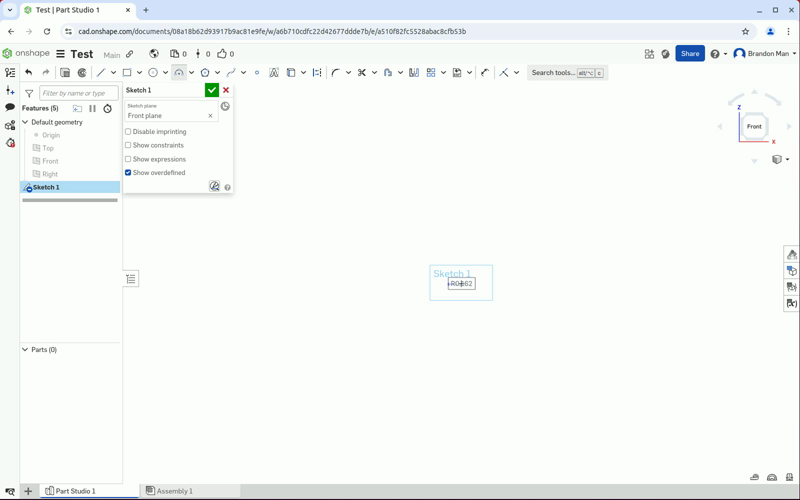
mouse_move(461, 282)
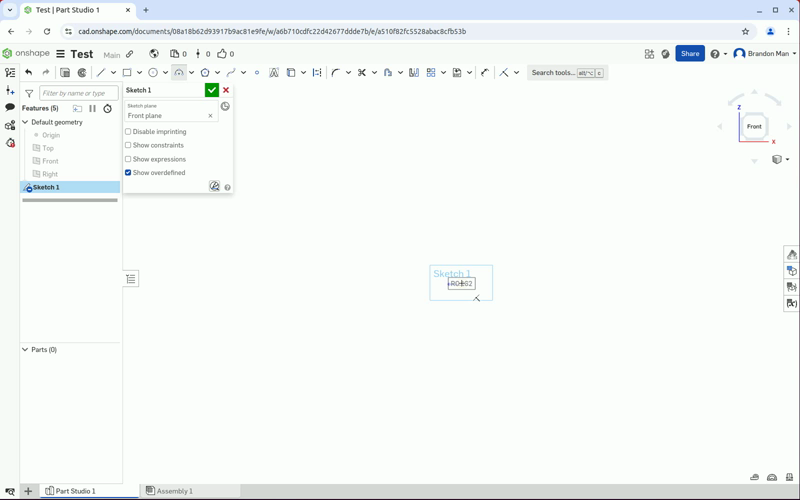
scroll(6)
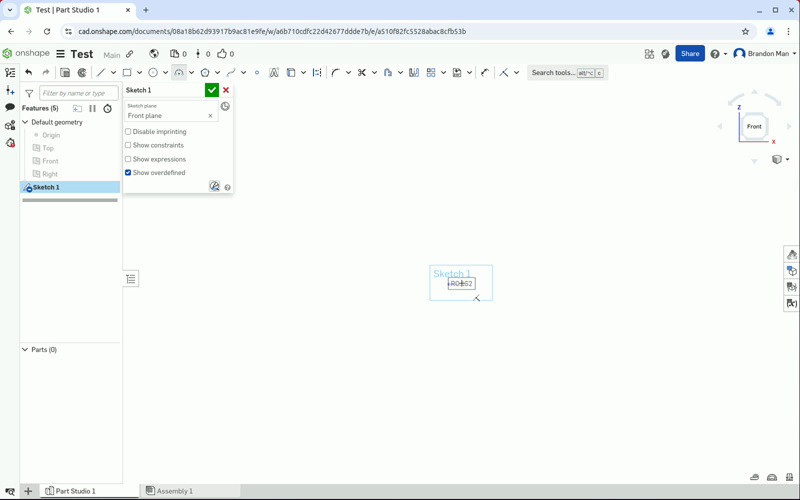
scroll(6)
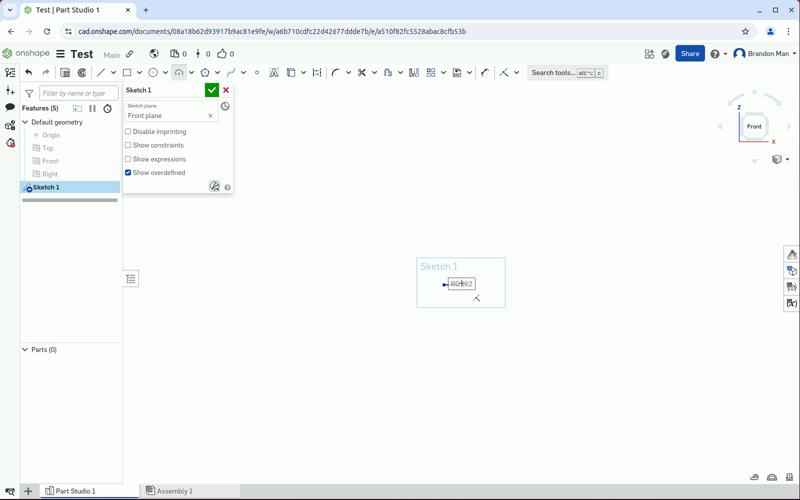
scroll(6)
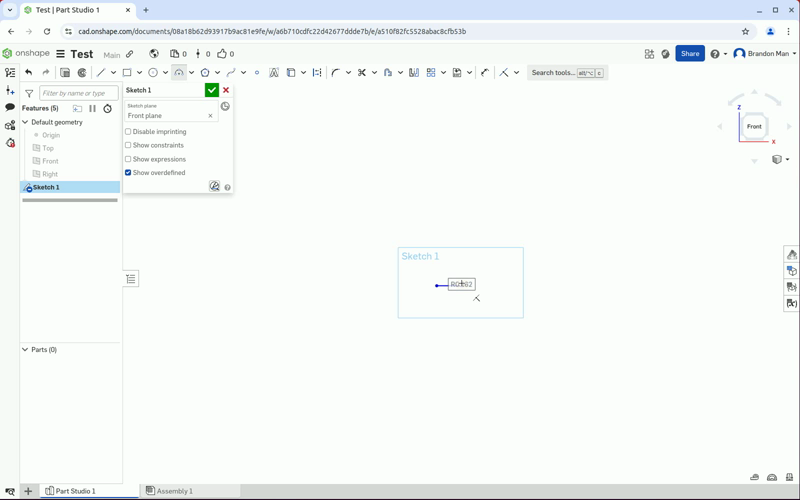
scroll(6)
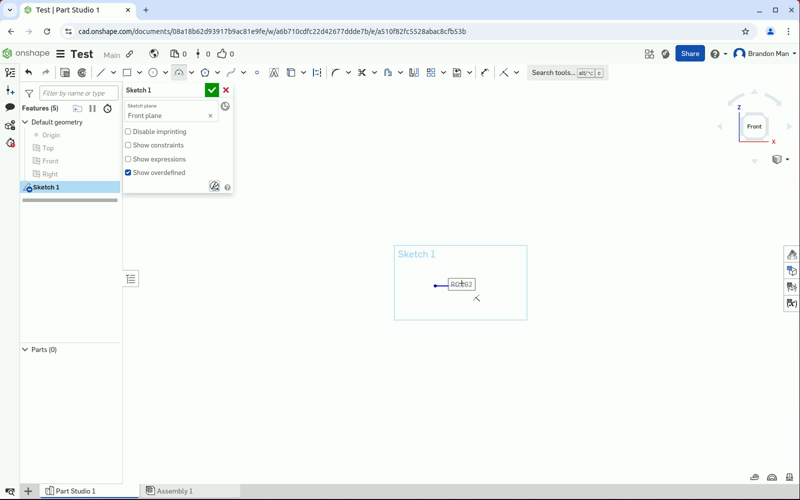
scroll(6)
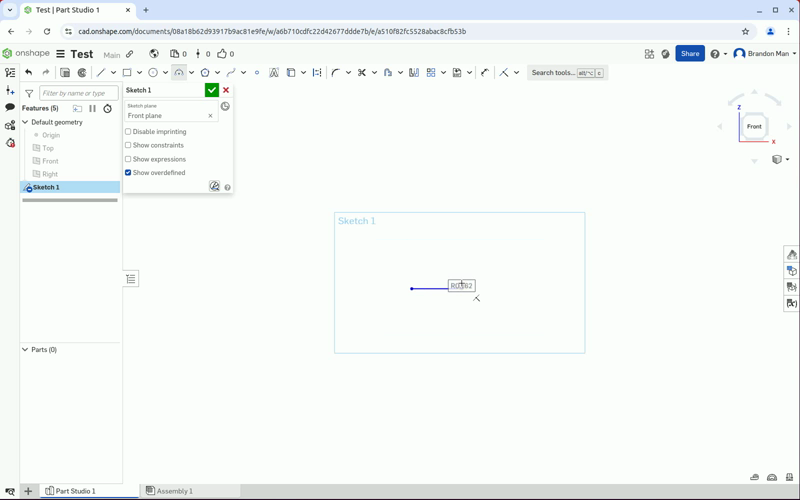
scroll(6)
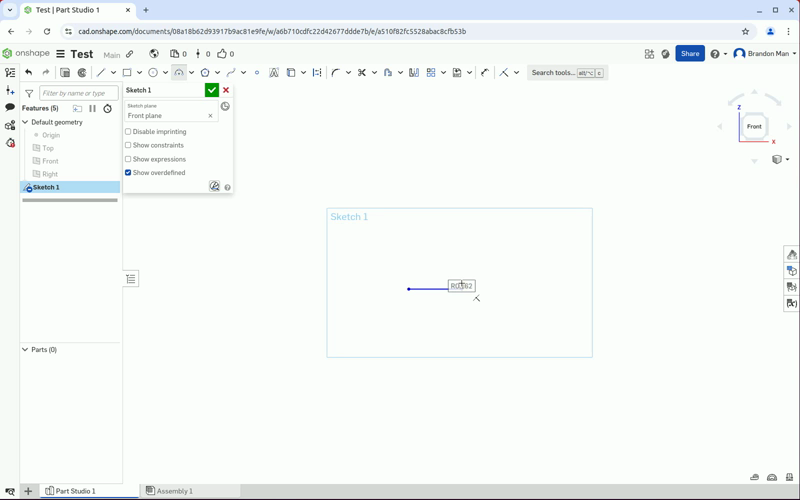
scroll(6)
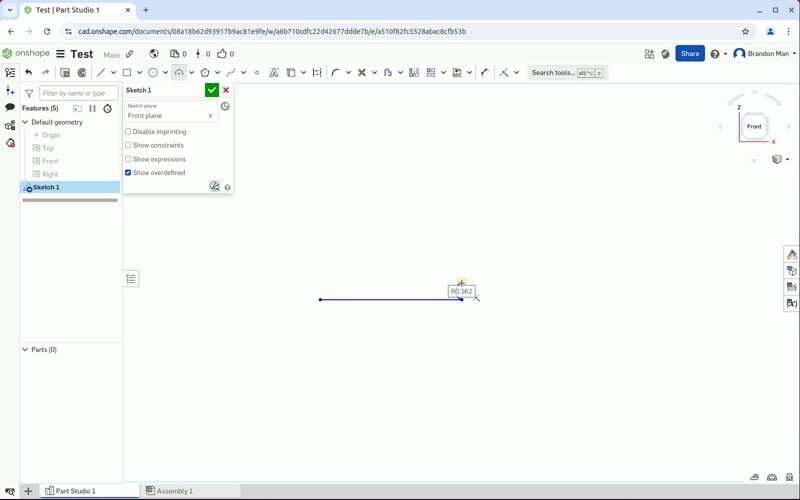
click(461, 282)
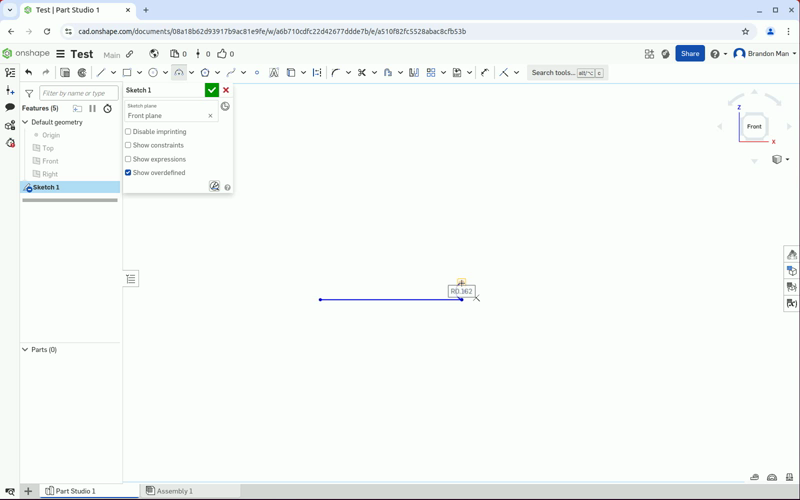
scroll(-6)
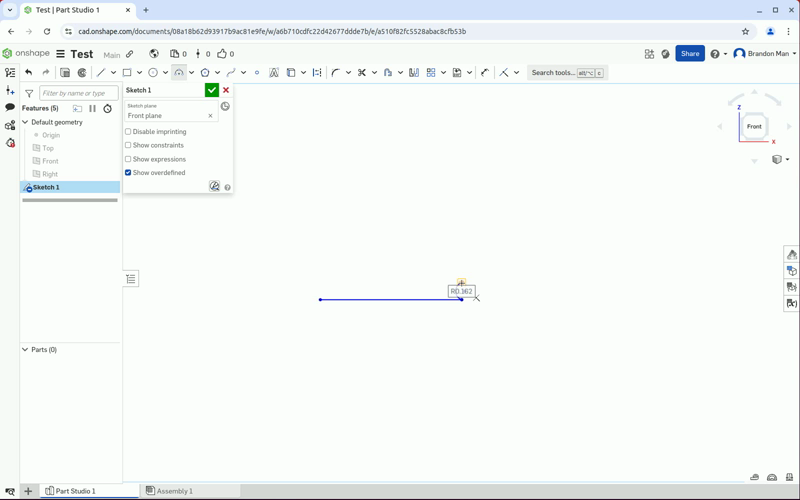
scroll(-6)
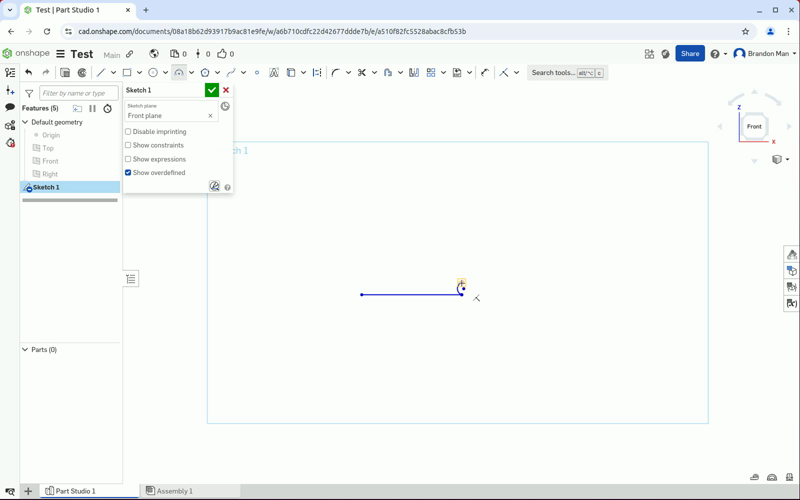
scroll(-6)
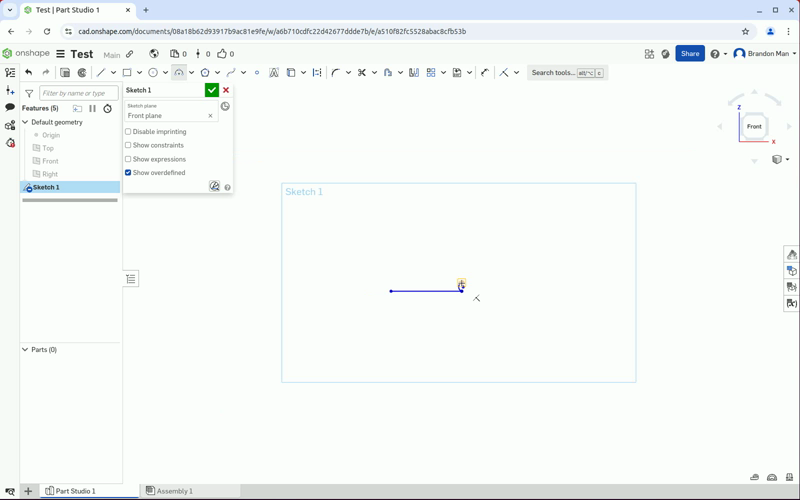
scroll(-6)
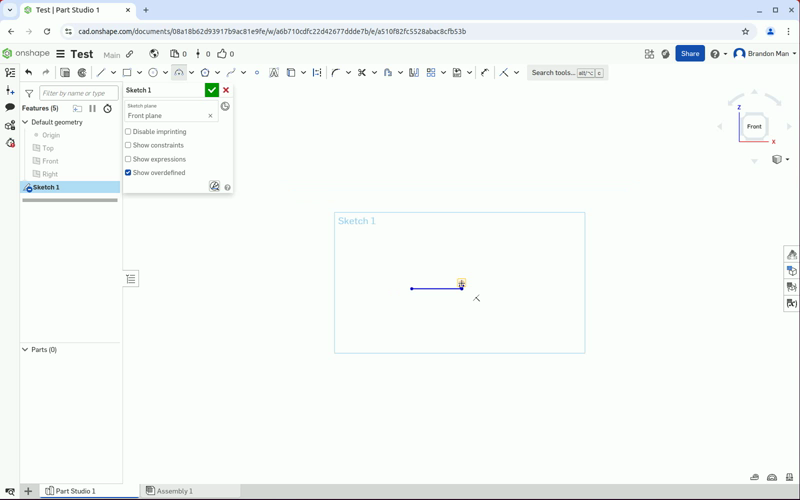
scroll(-6)
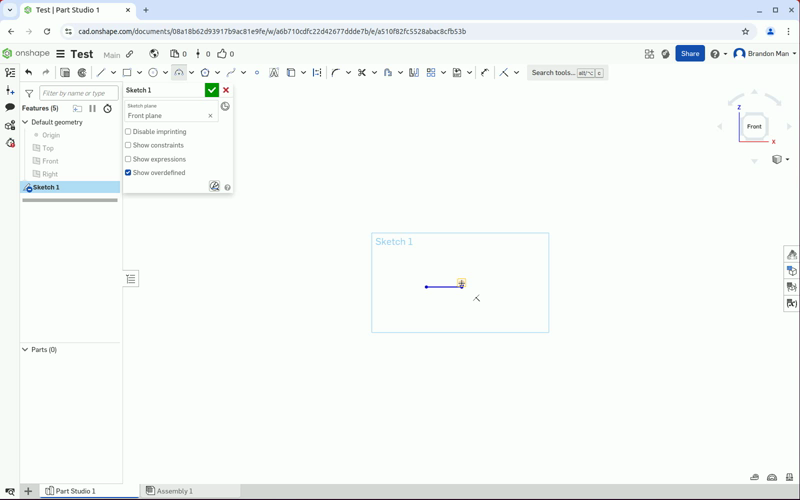
scroll(-6)
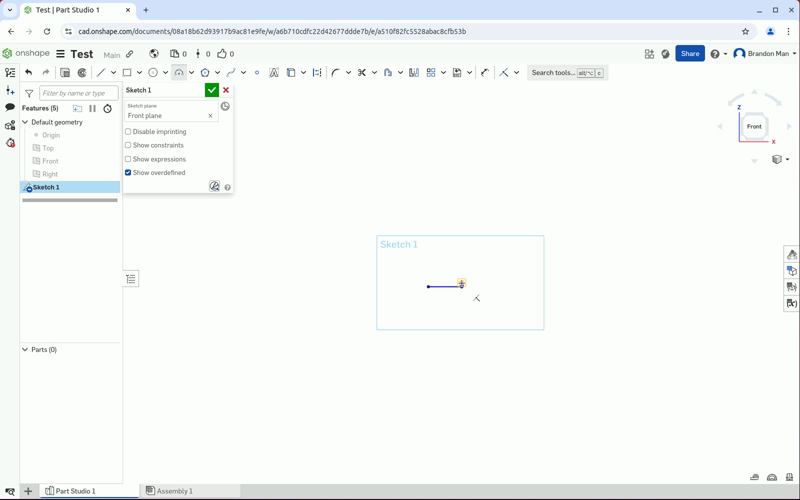
scroll(-6)
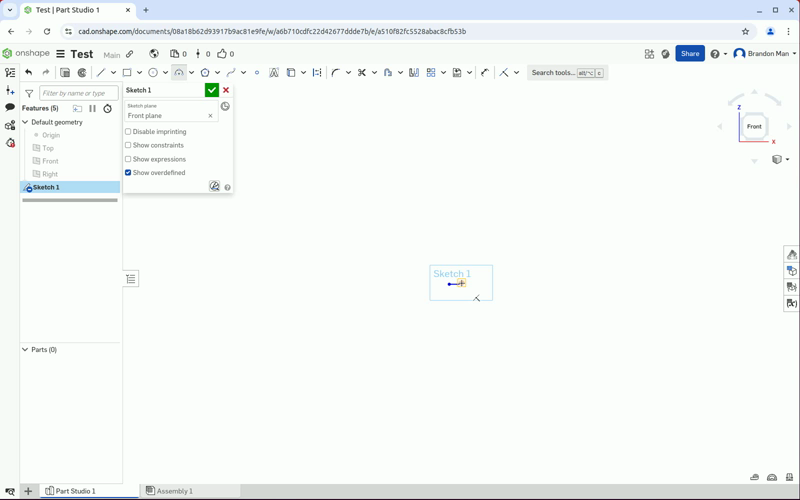
mouse_move(449, 284)
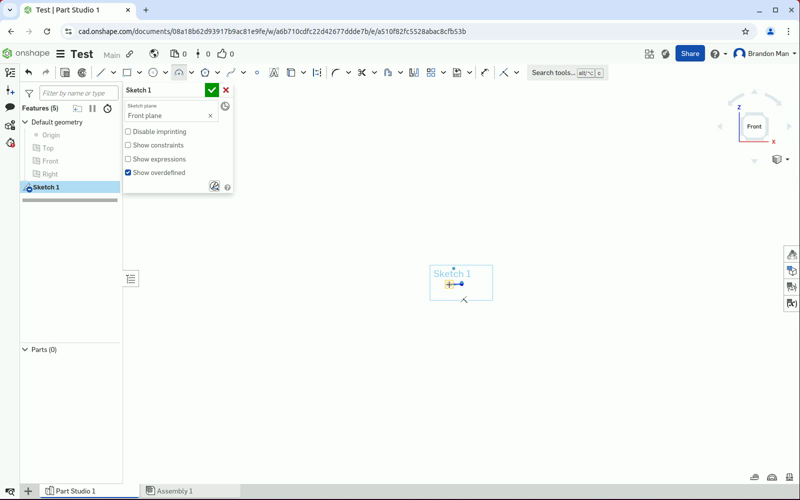
click(449, 284)
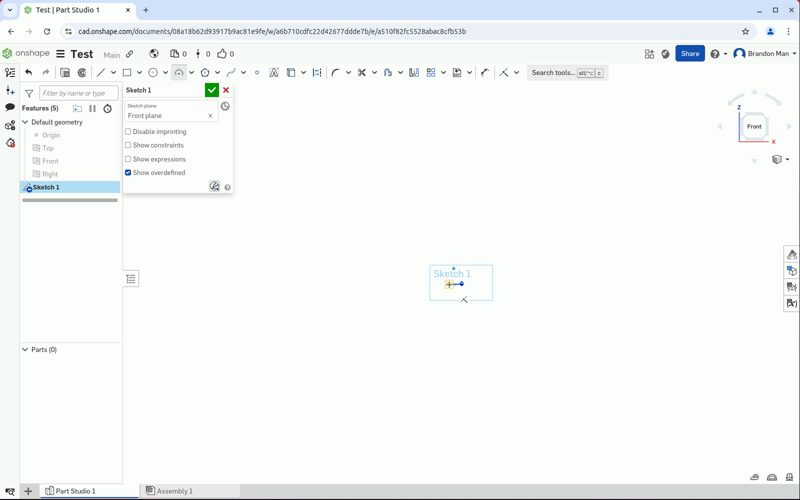
key_down(shift)
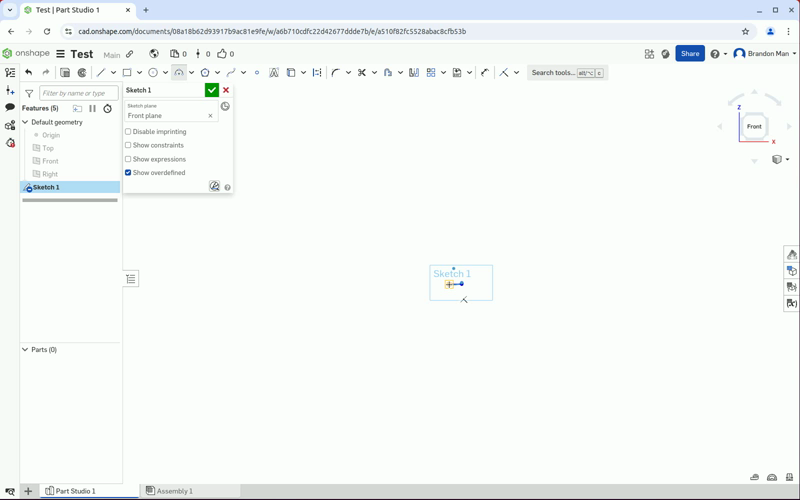
mouse_move(455, 281)
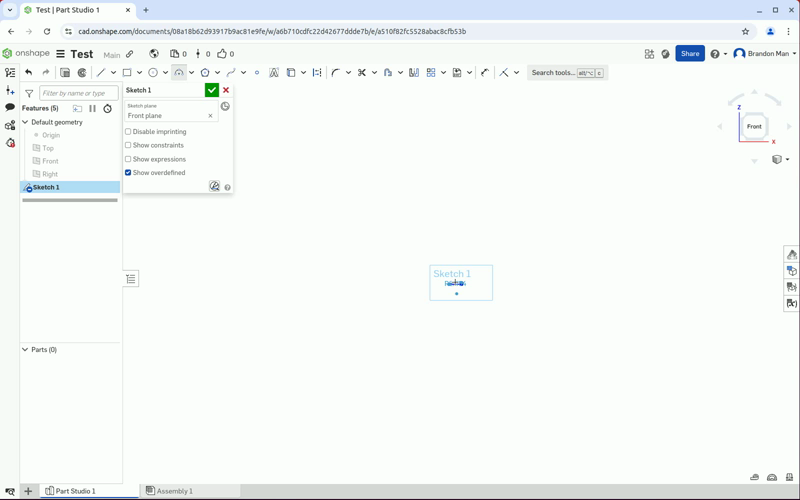
click(455, 281)
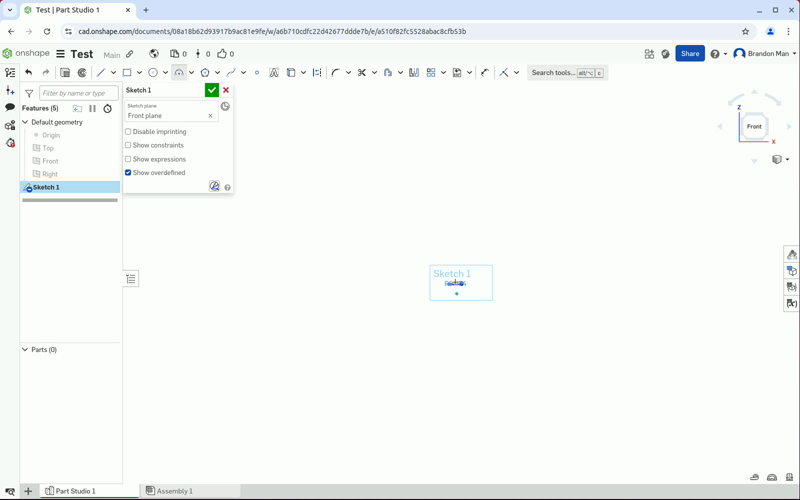
key_up(shift)
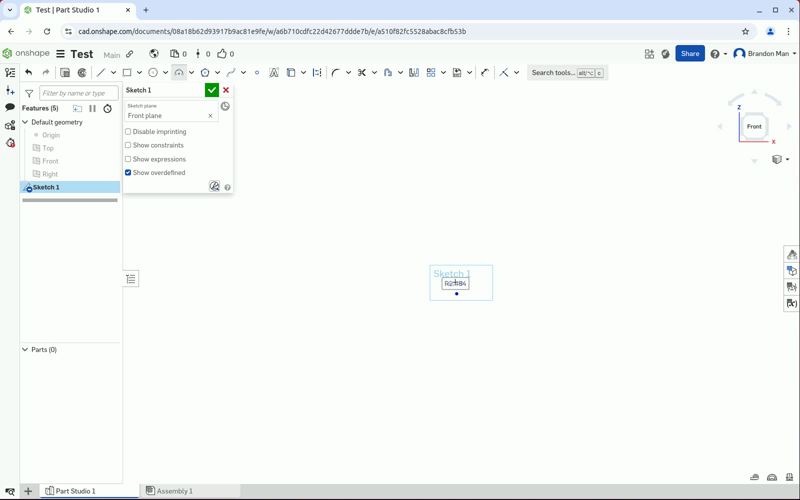
key(esc)
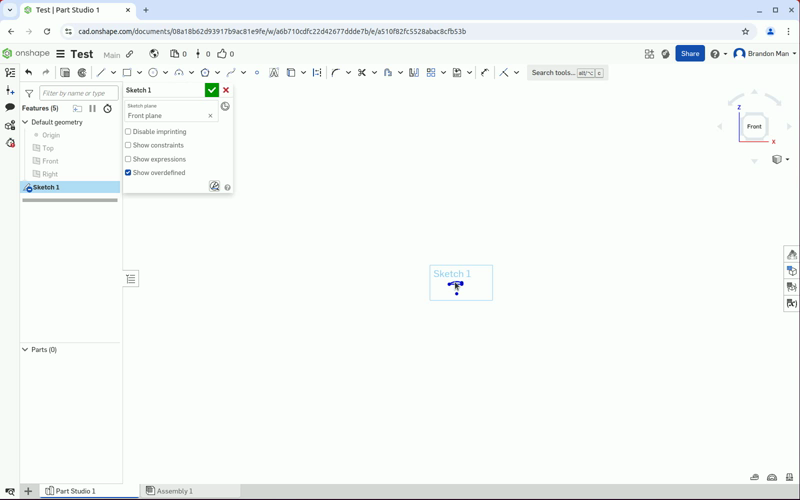
mouse_move(451, 283)
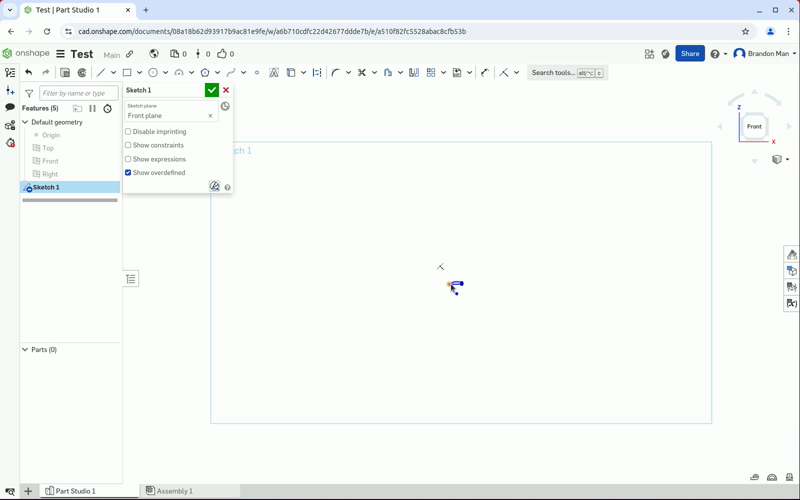
scroll(6)
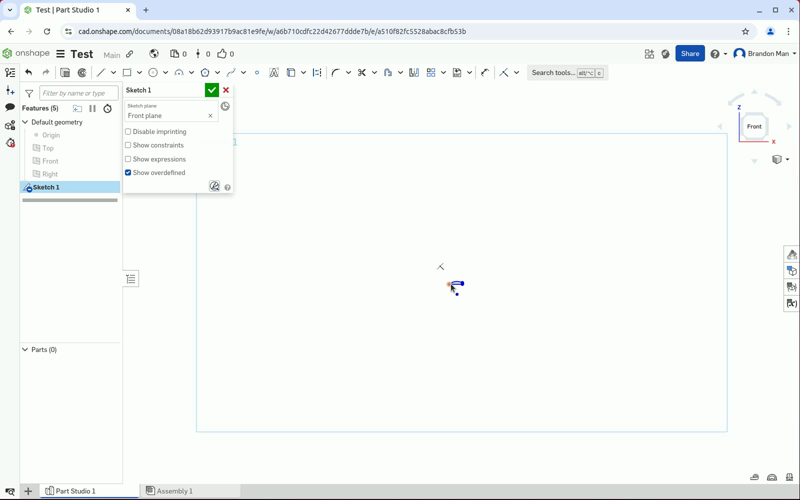
scroll(6)
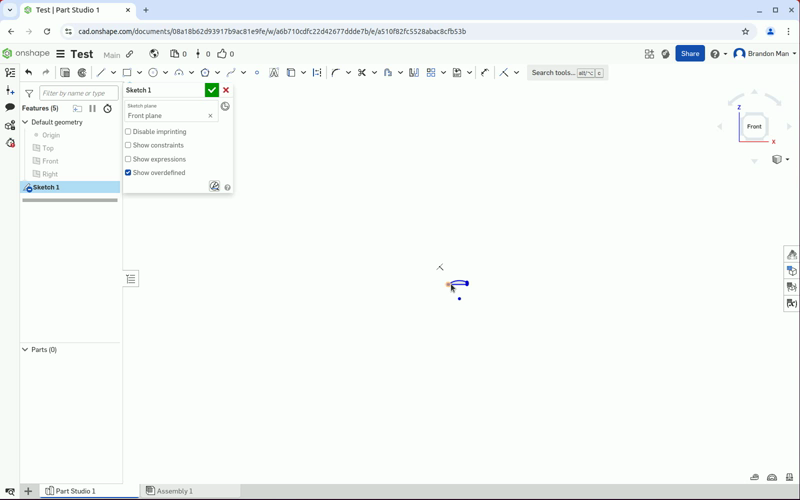
scroll(6)
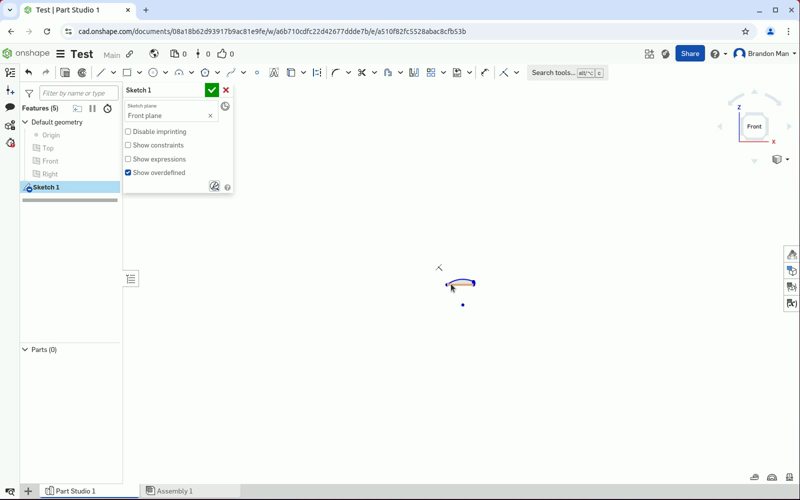
scroll(6)
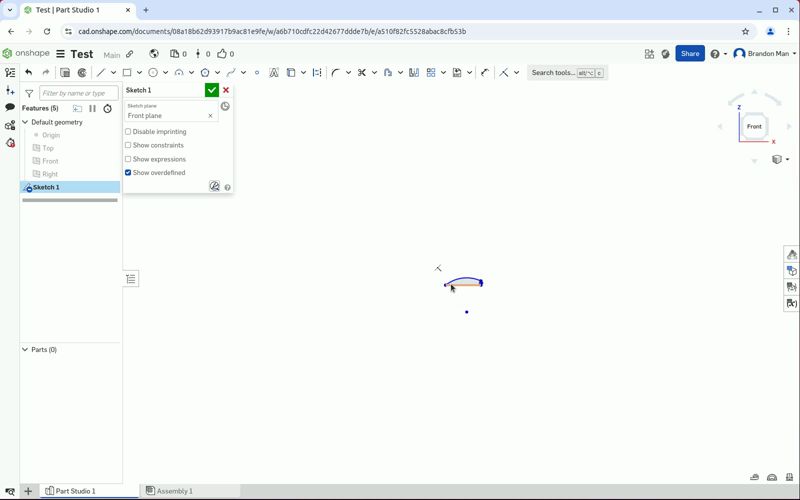
scroll(6)
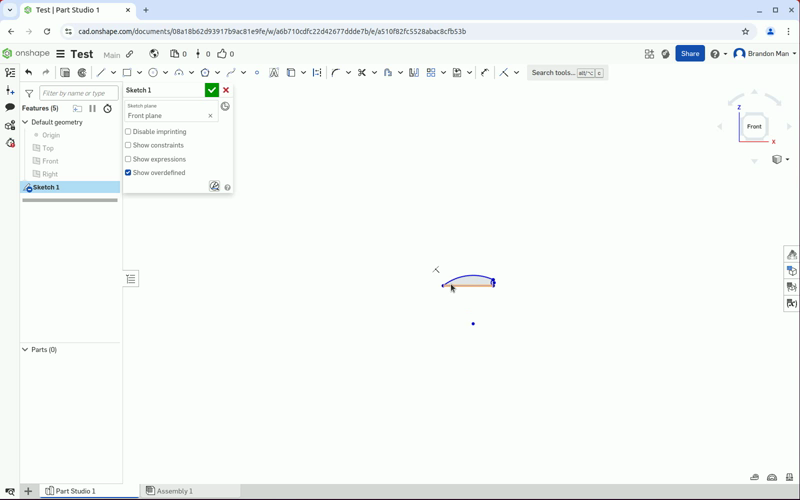
scroll(6)
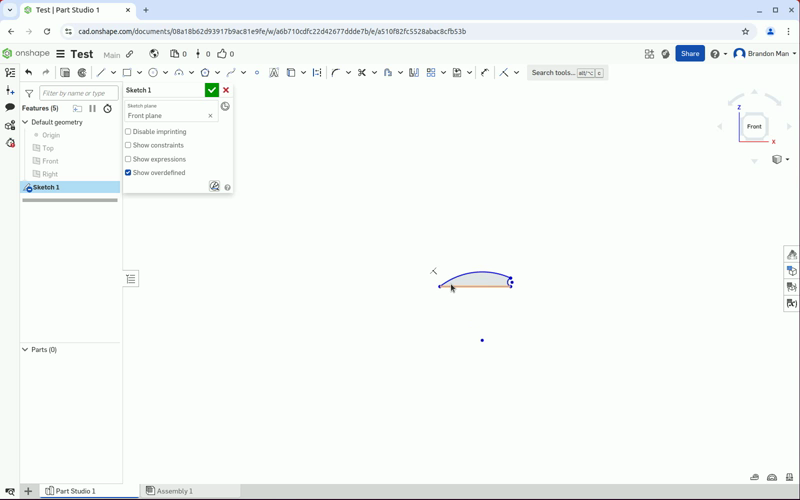
scroll(6)
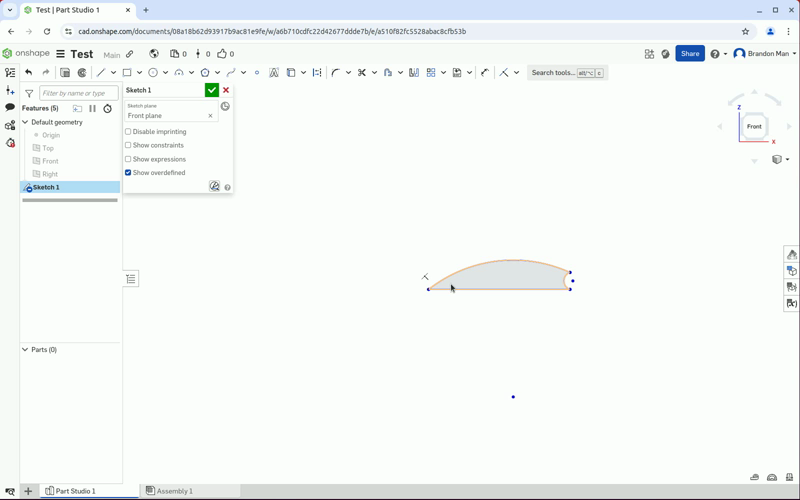
click(451, 283)
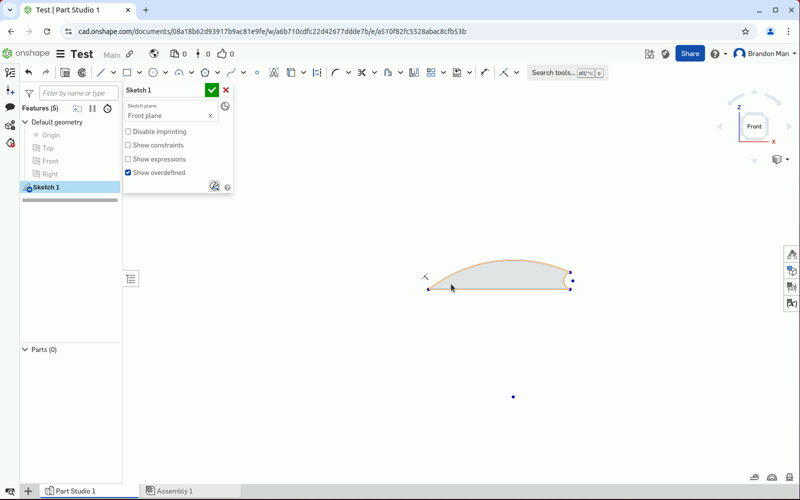
scroll(-6)
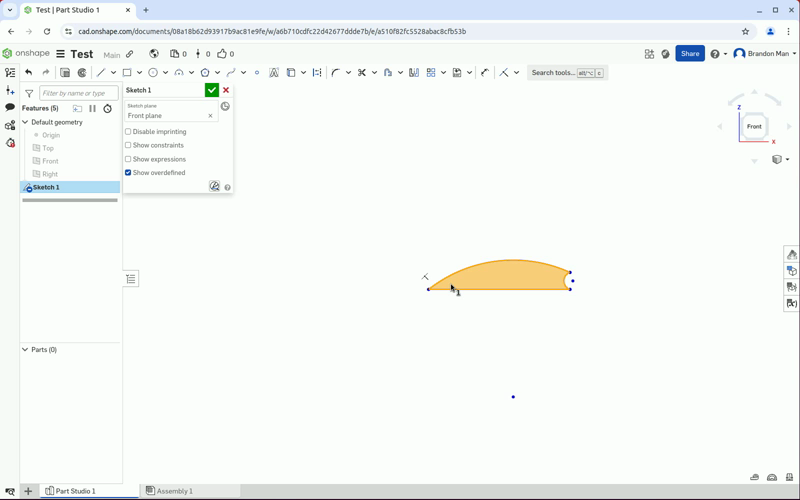
scroll(-6)
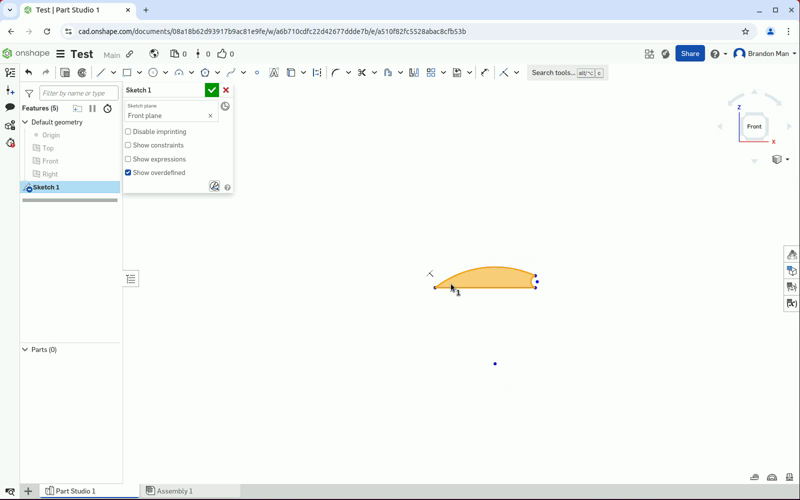
scroll(-6)
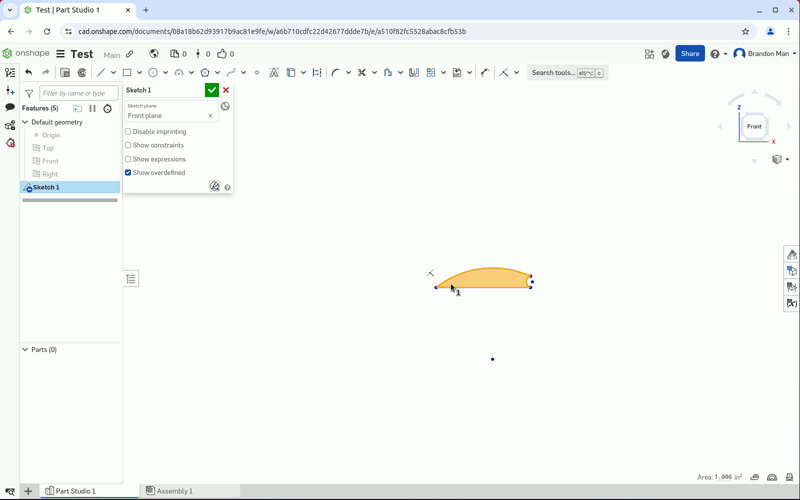
scroll(-6)
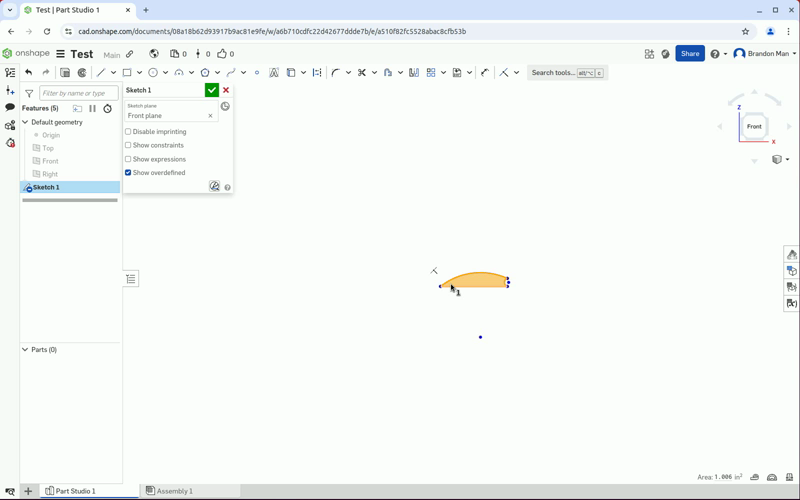
scroll(-6)
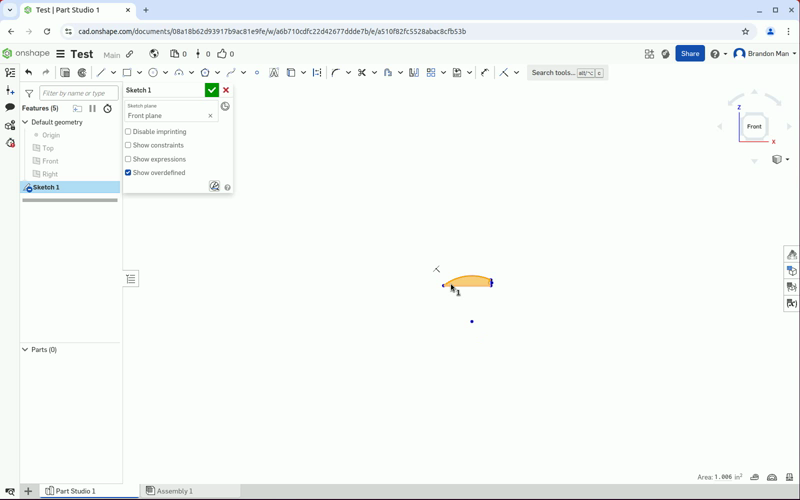
scroll(-6)
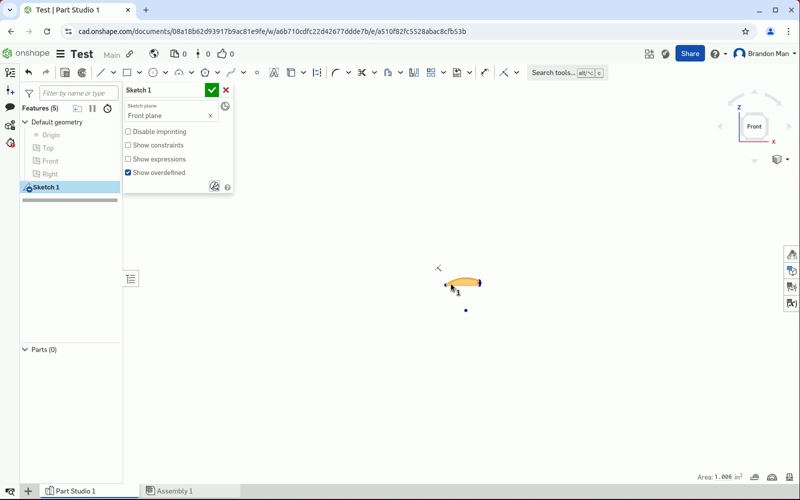
scroll(-6)
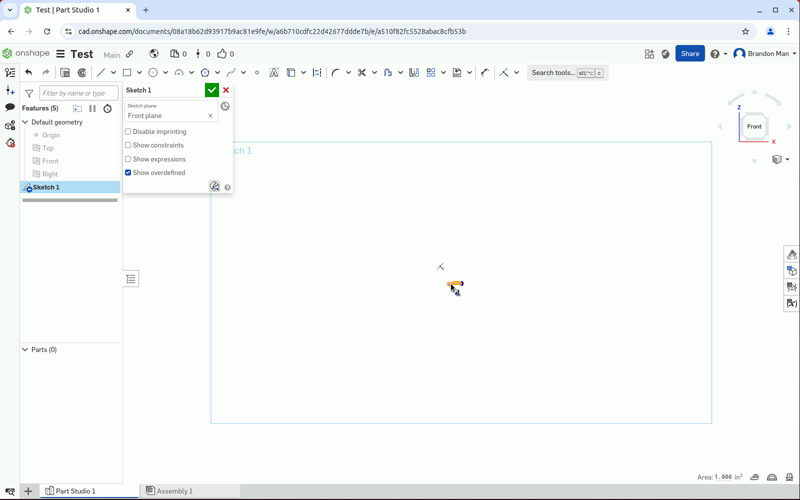
mouse_move(73, 352)
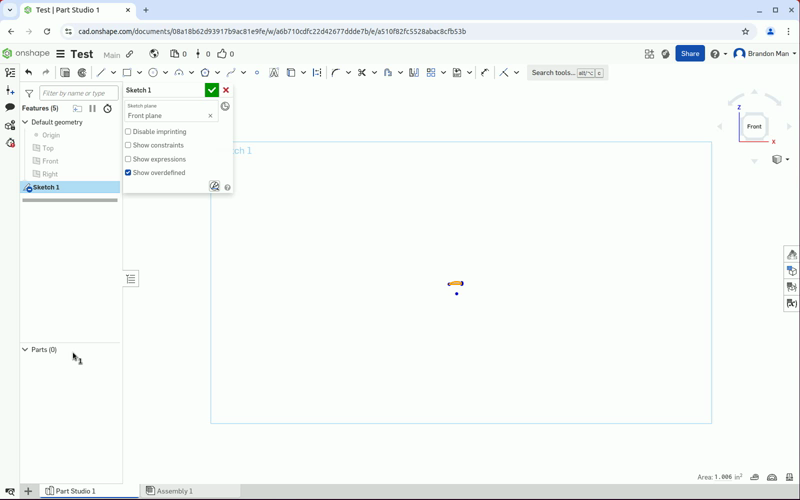
key(shift+y)
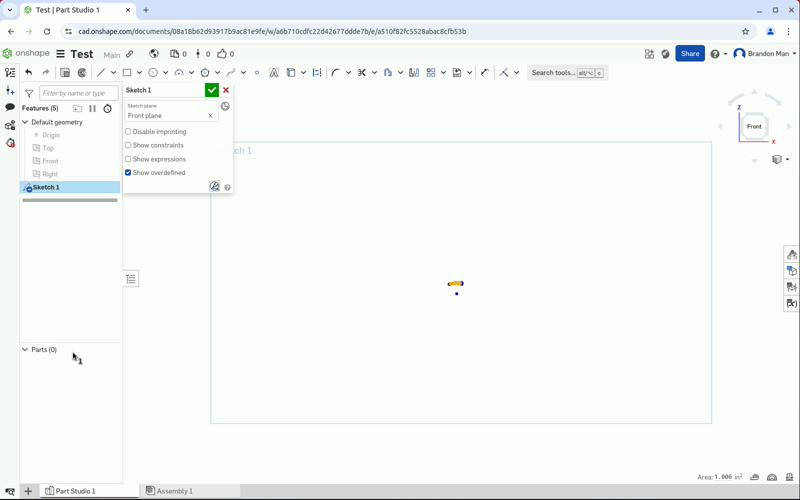
key(shift+e)
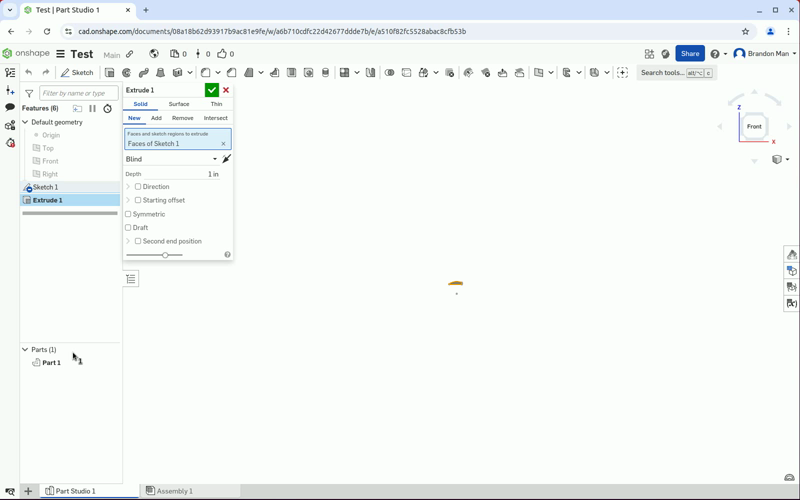
mouse_move(143, 106)
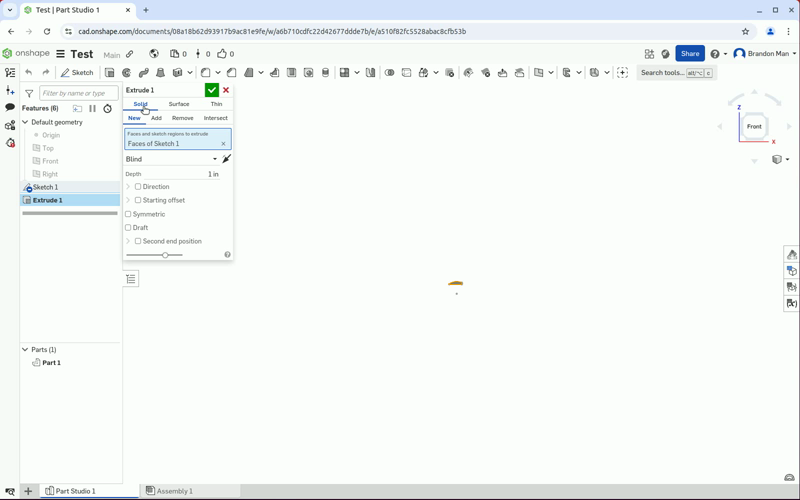
click(143, 106)
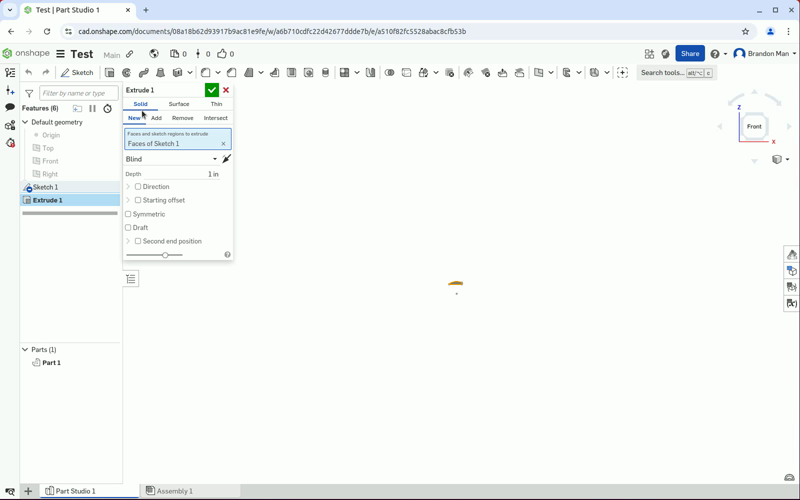
mouse_move(137, 120)
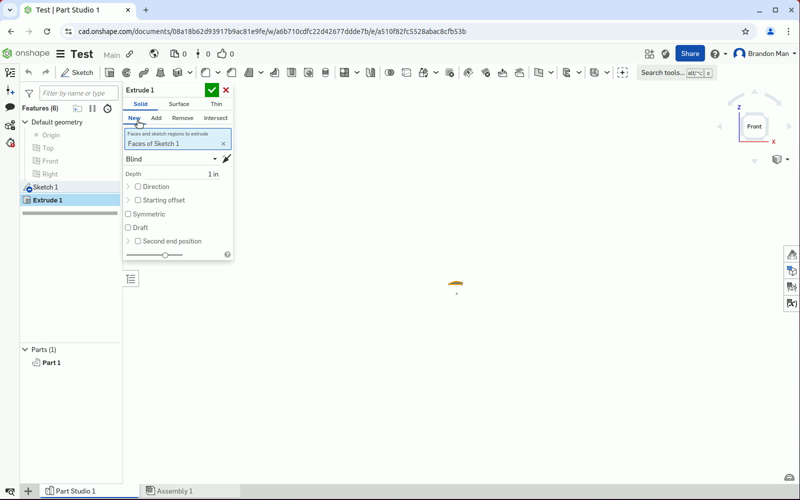
click(137, 120)
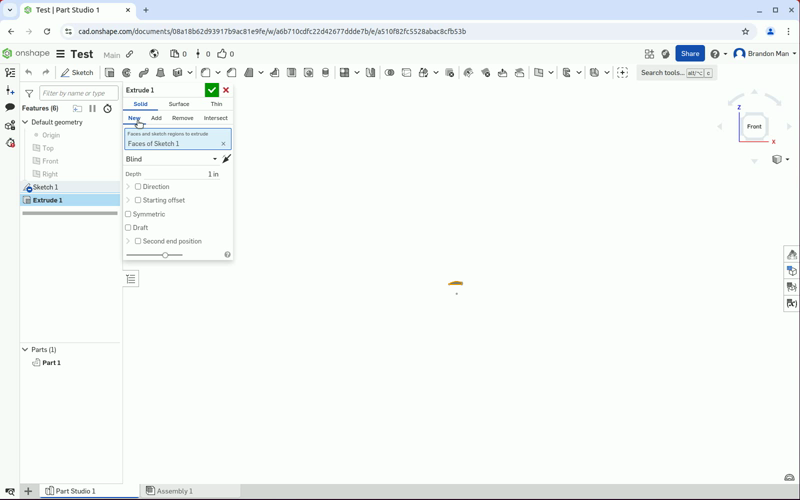
key(tab, 4)
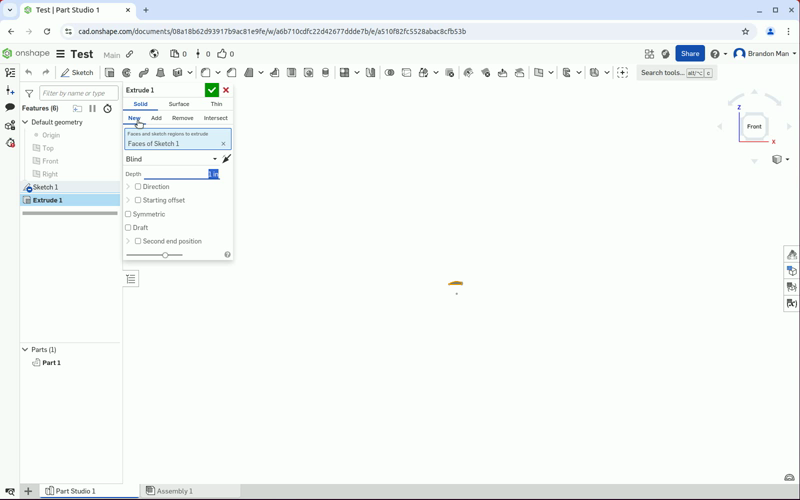
text(23.108)
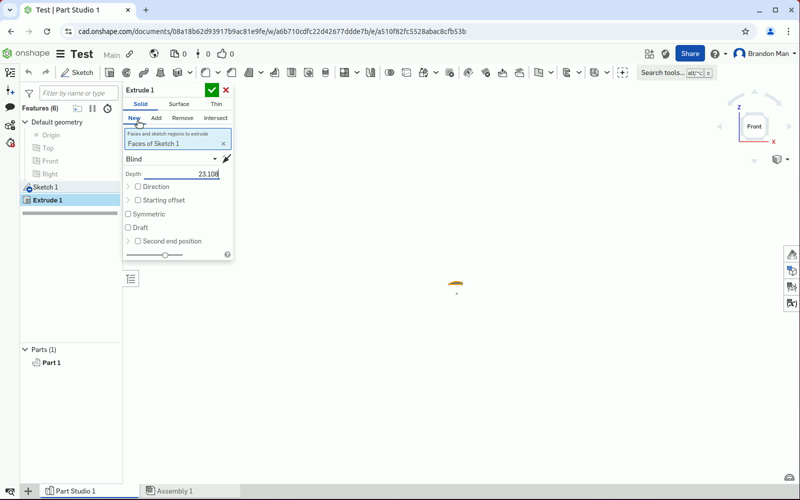
key(enter)
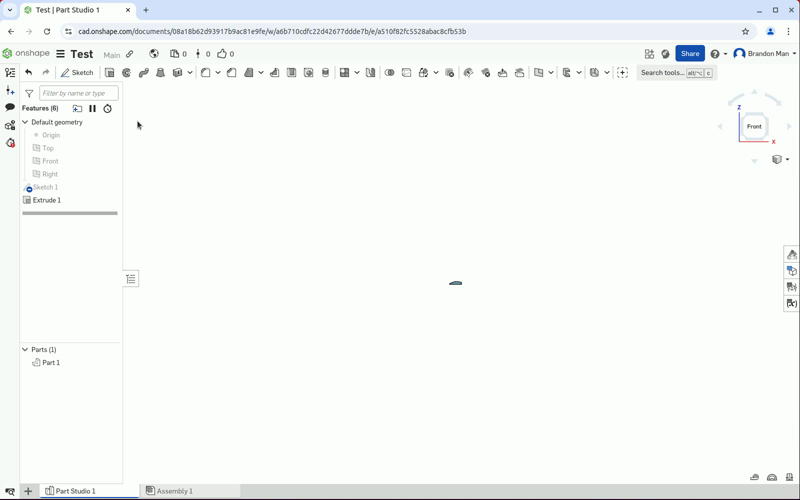
key(shift+h)
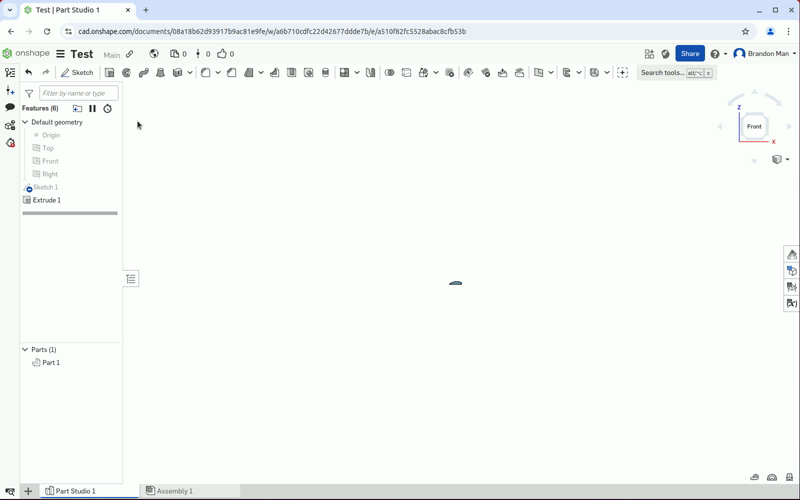
key(shift+h)
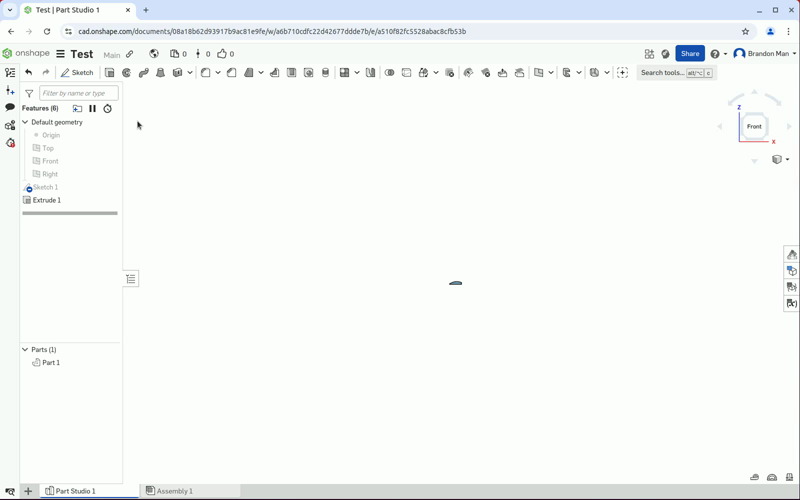
mouse_move(73, 189)
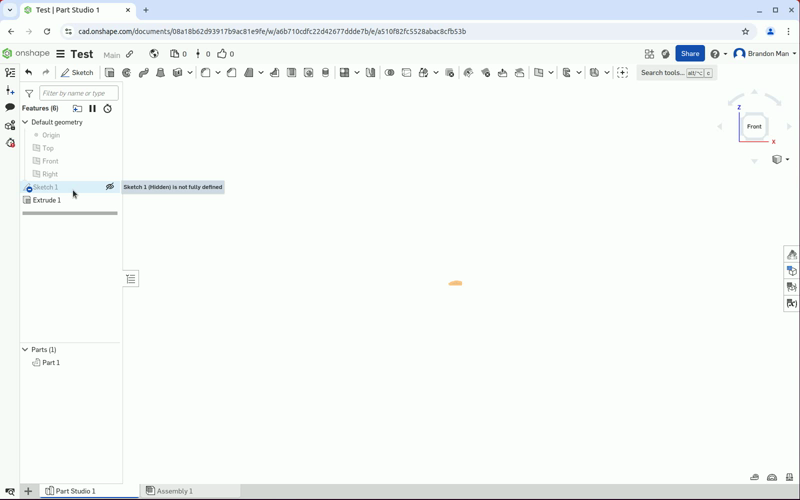
click(73, 189)
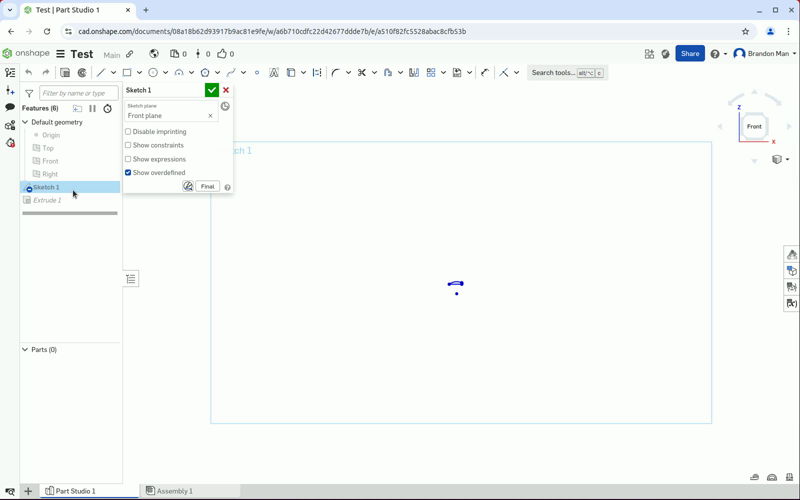
mouse_move(229, 92)
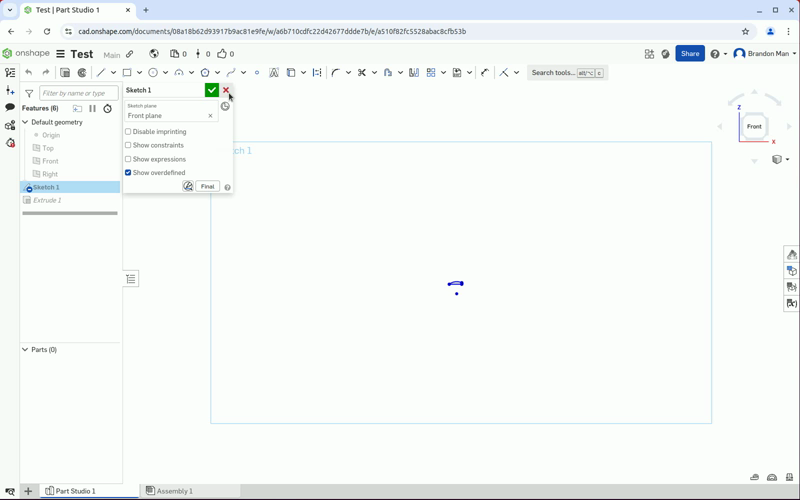
click(229, 92)
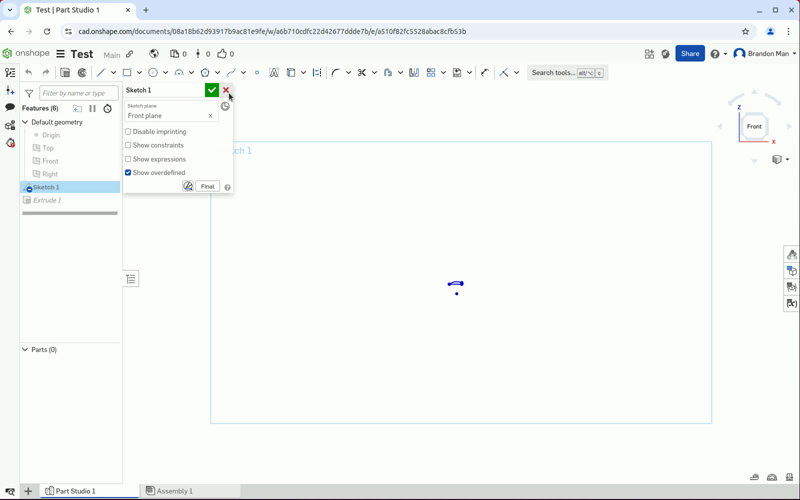
key(shift+s)
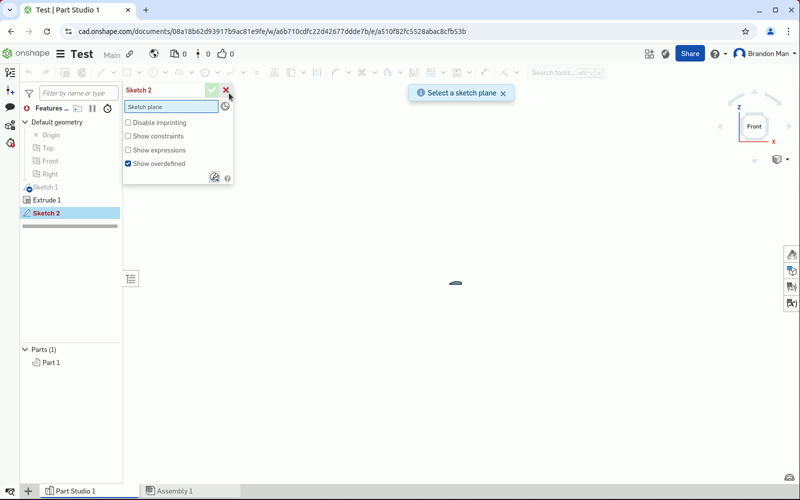
mouse_move(73, 163)
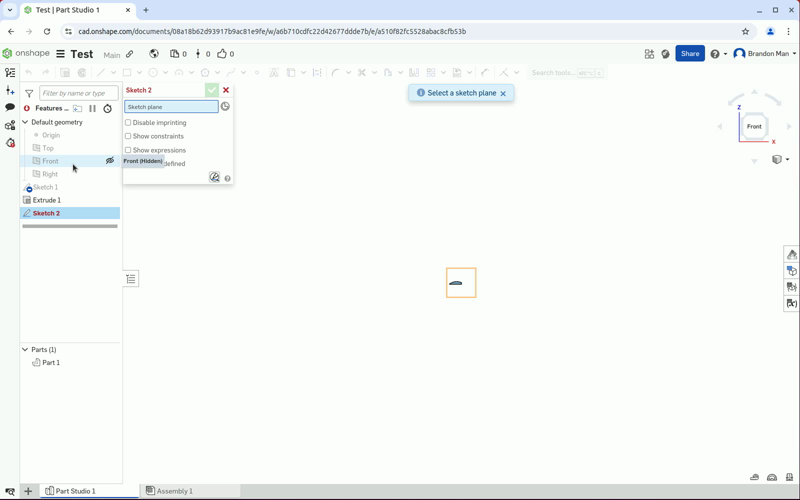
click(73, 163)
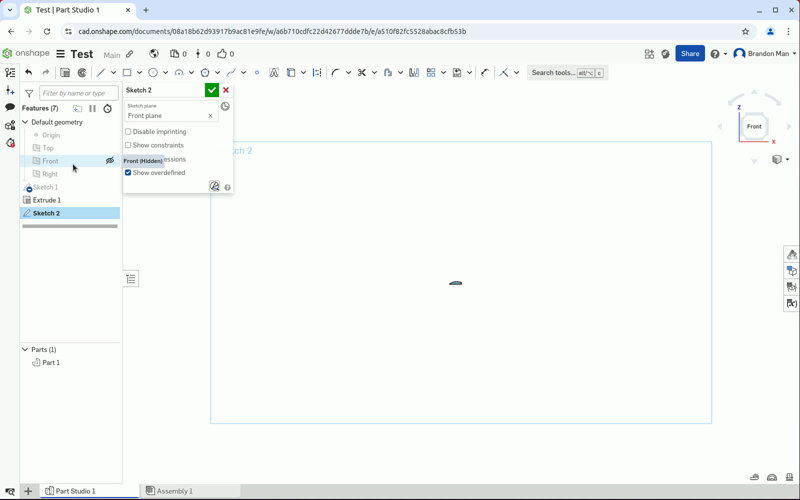
mouse_move(73, 352)
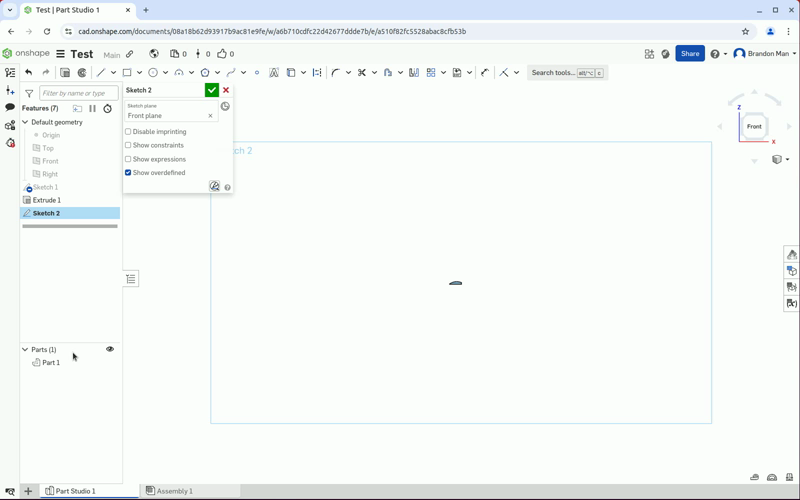
key(y)
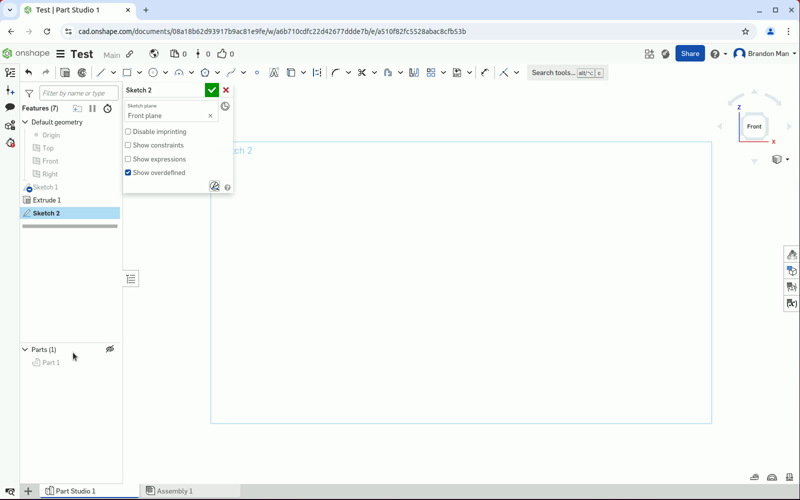
key(c)
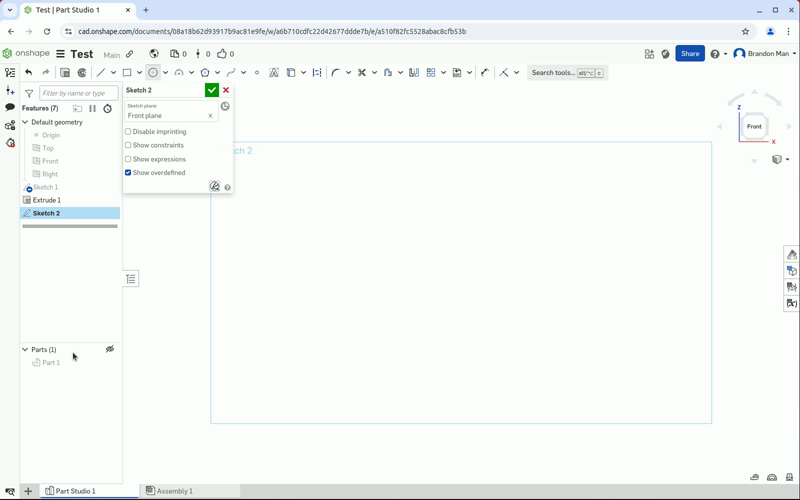
key_down(shift)
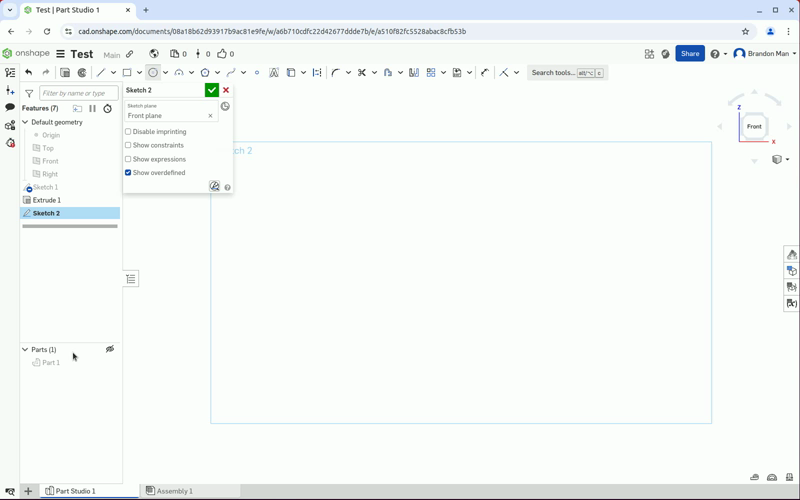
mouse_move(460, 282)
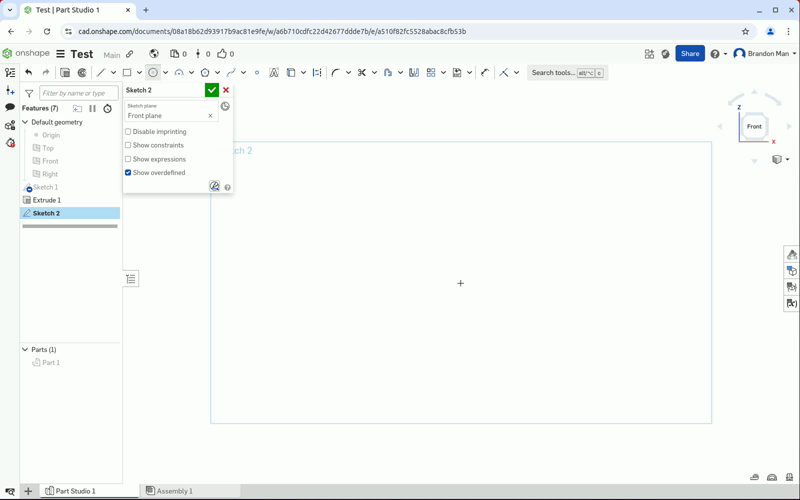
click(460, 282)
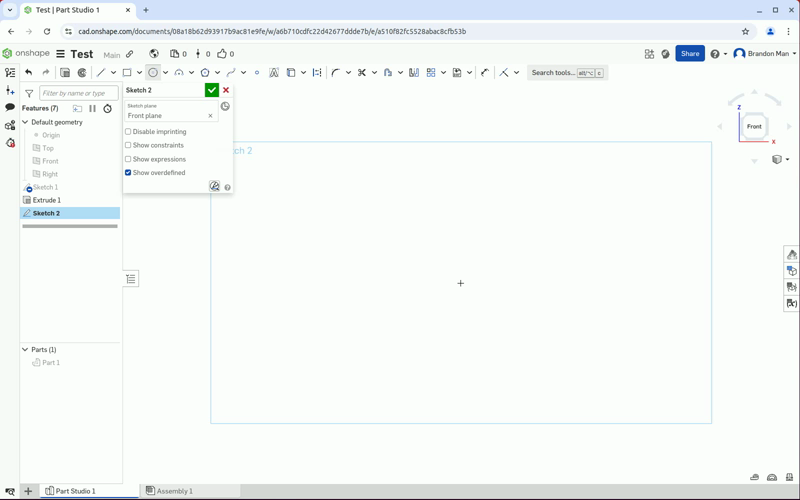
key_up(shift)
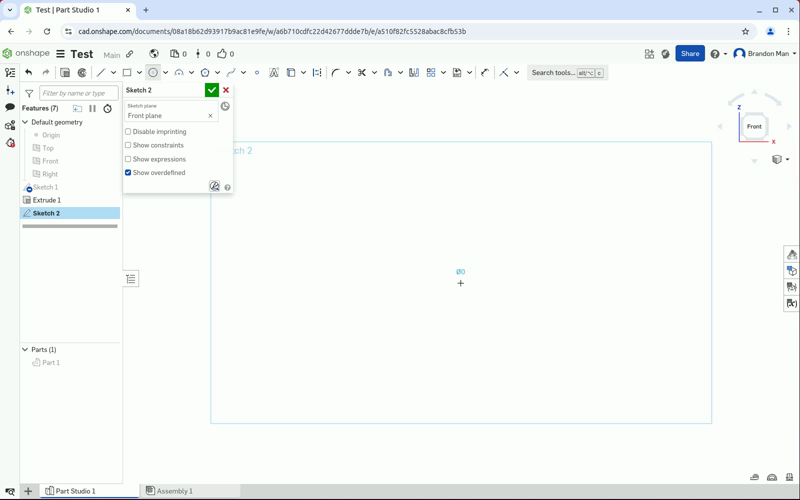
mouse_move(461, 282)
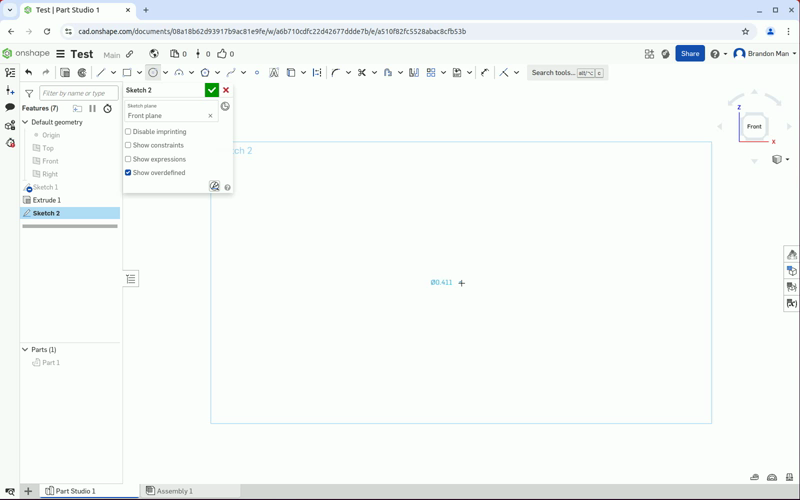
scroll(6)
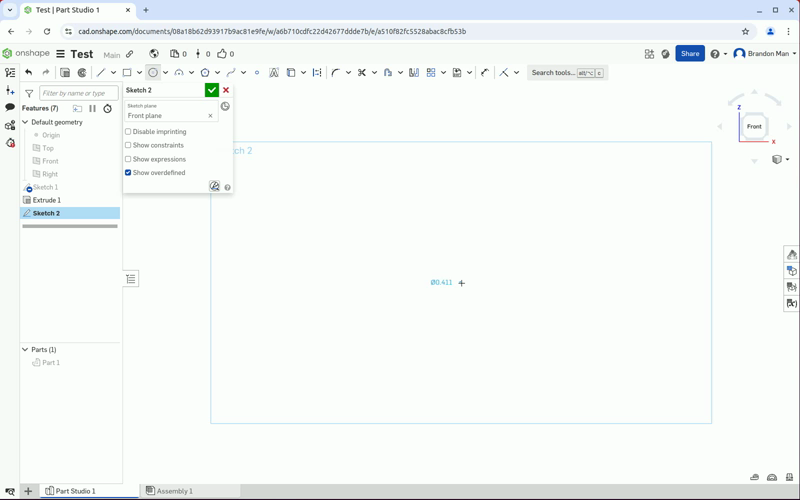
scroll(6)
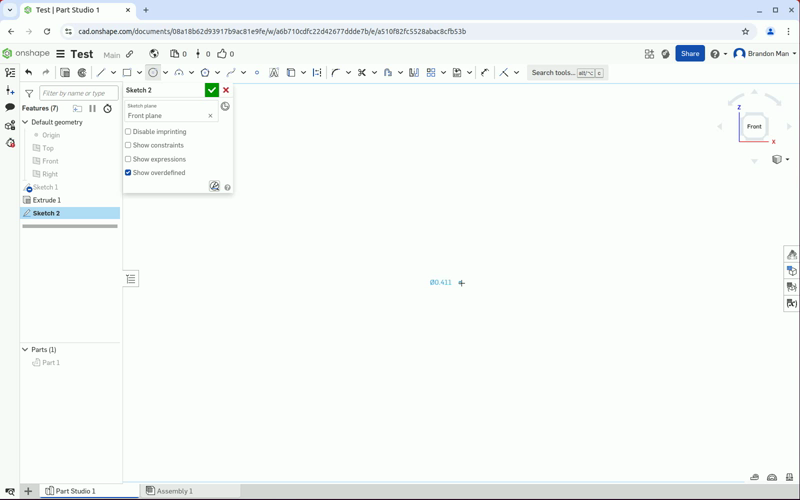
scroll(6)
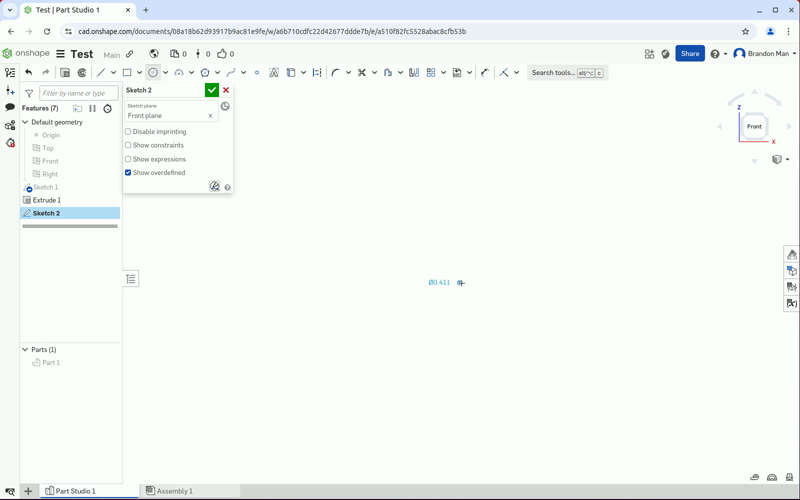
scroll(6)
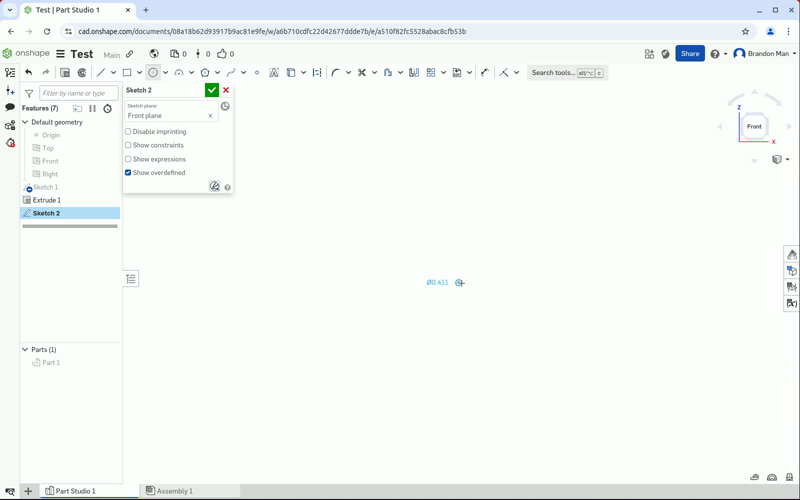
scroll(6)
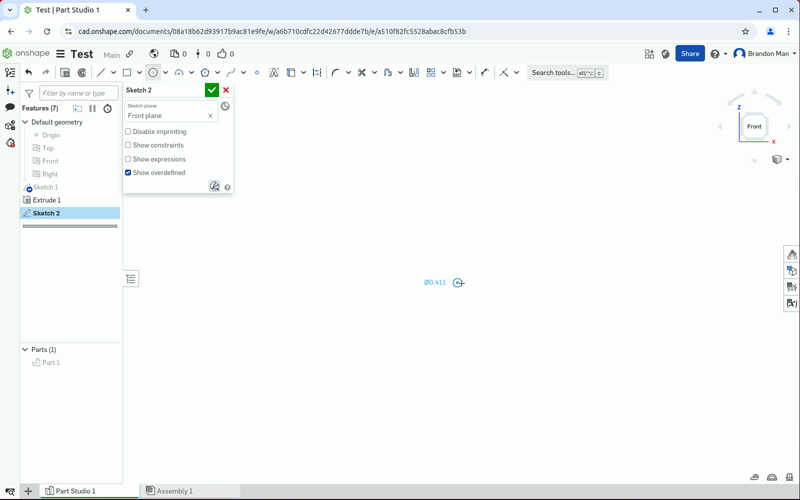
scroll(6)
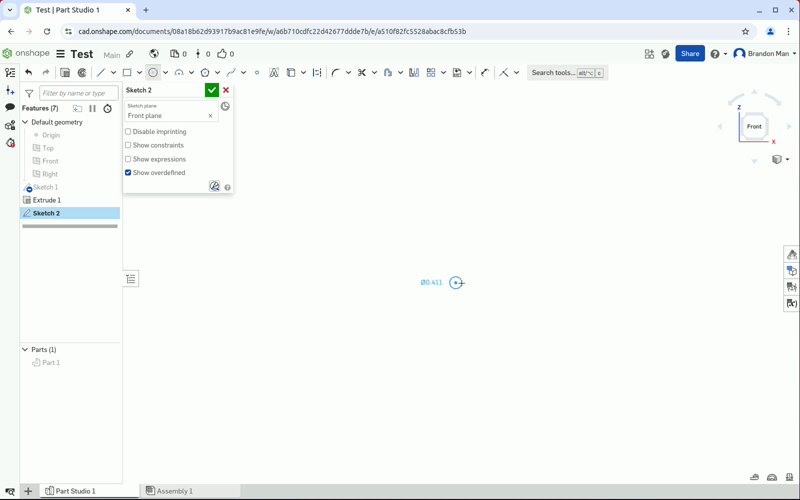
scroll(6)
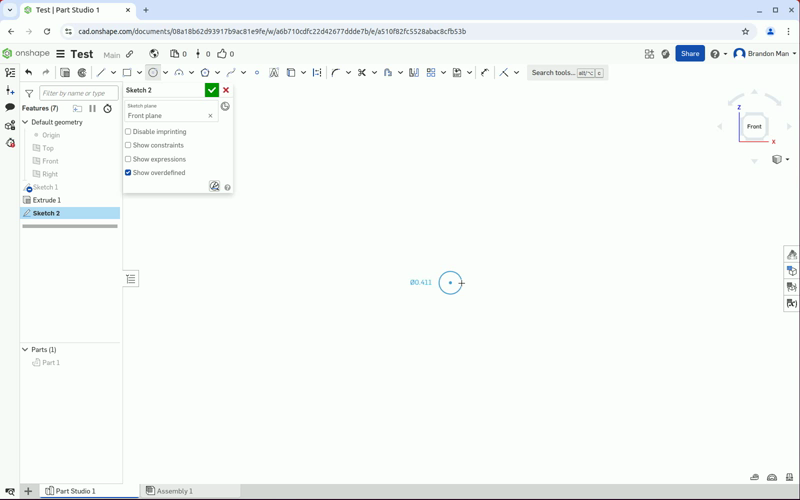
click(461, 282)
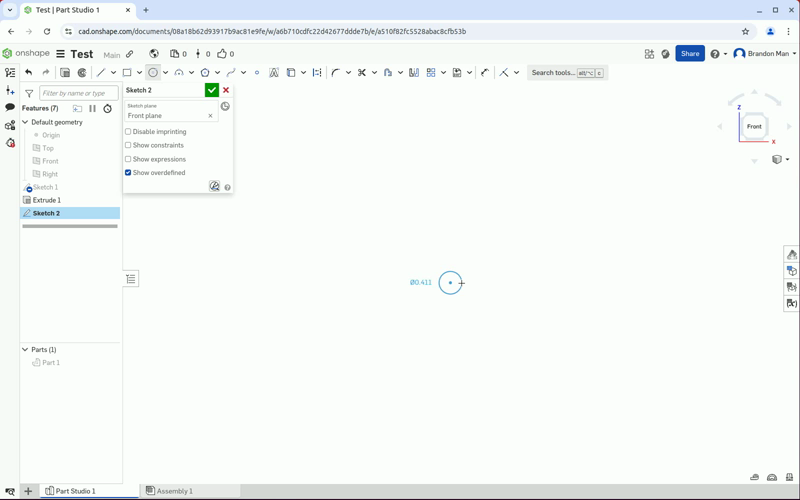
scroll(-6)
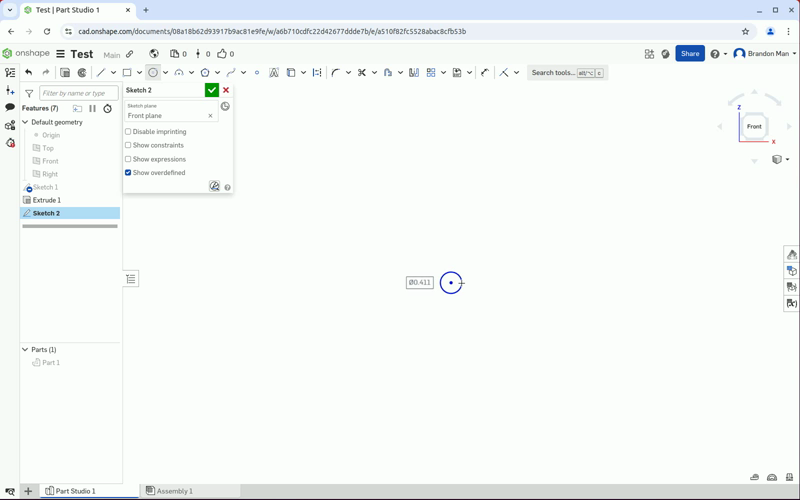
scroll(-6)
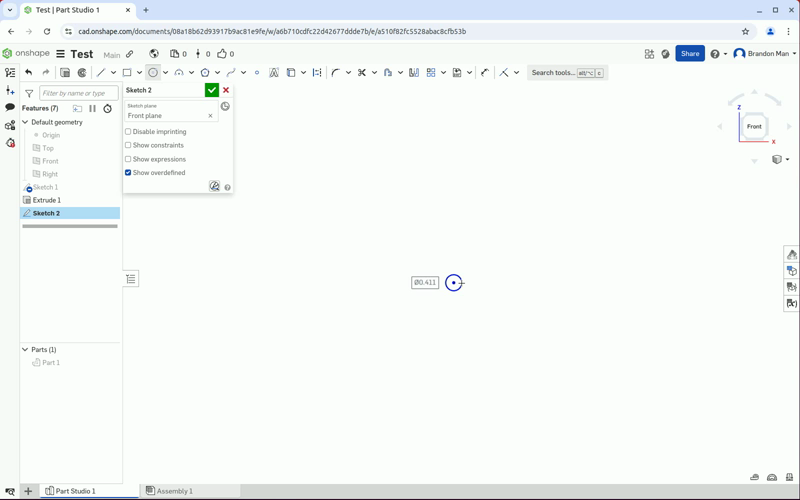
scroll(-6)
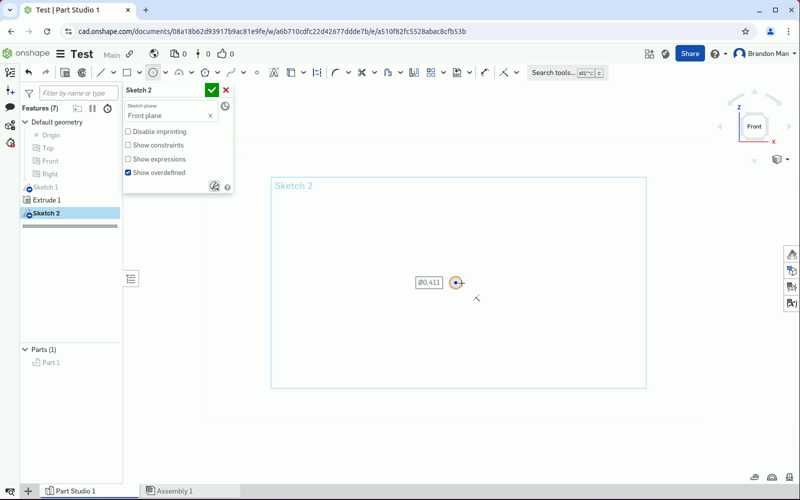
scroll(-6)
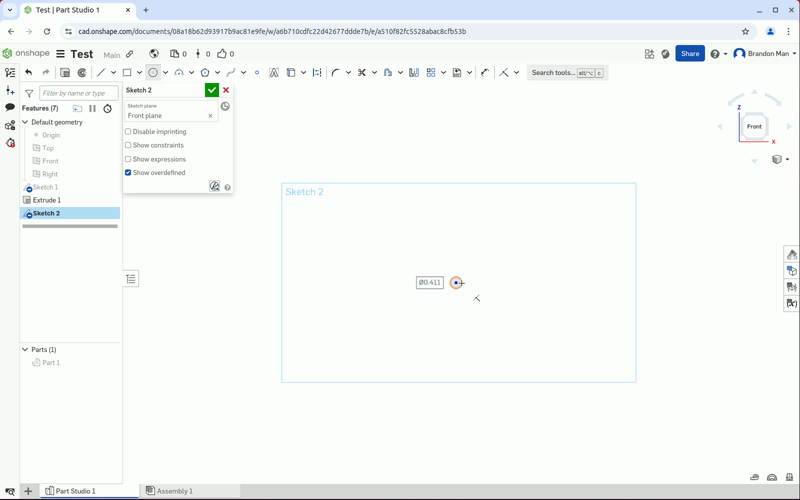
scroll(-6)
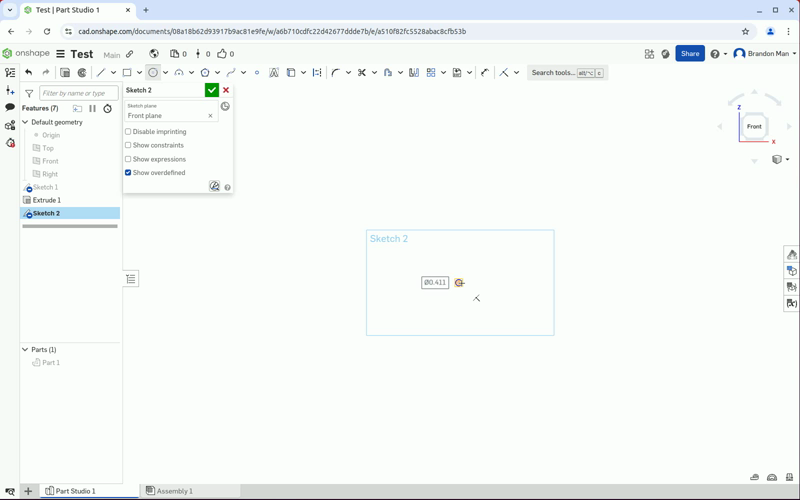
scroll(-6)
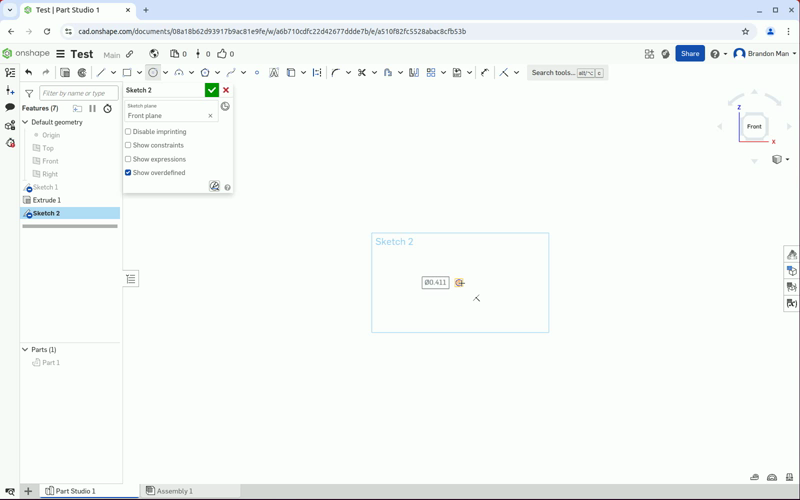
scroll(-6)
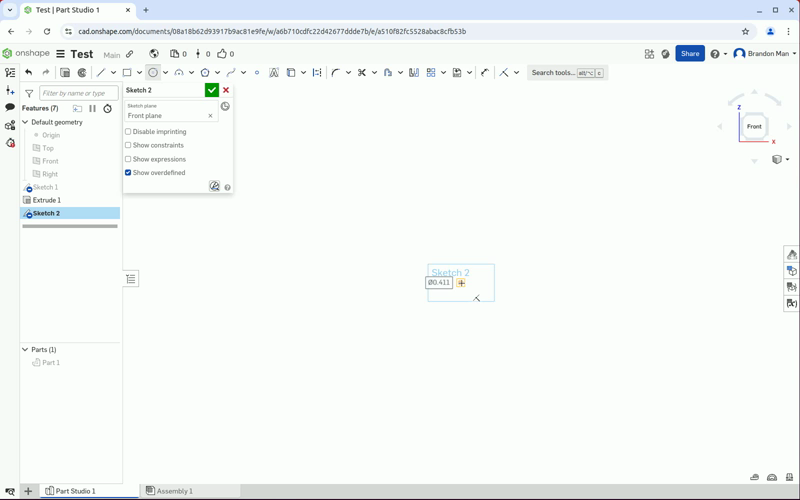
key(esc)
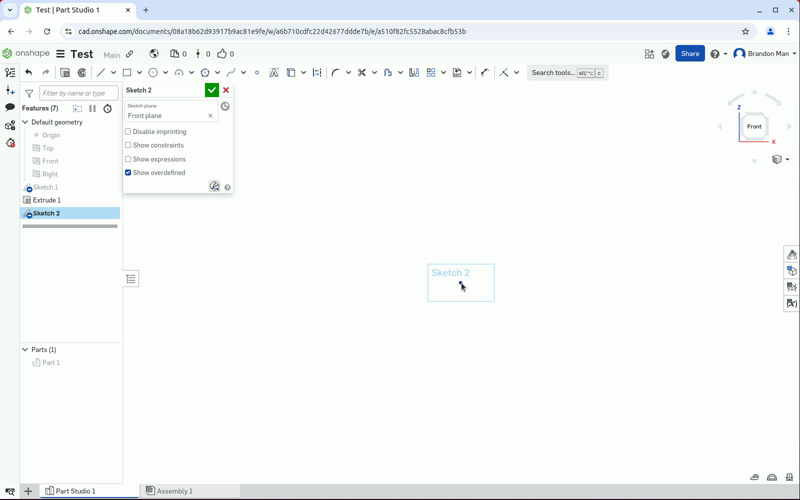
mouse_move(459, 282)
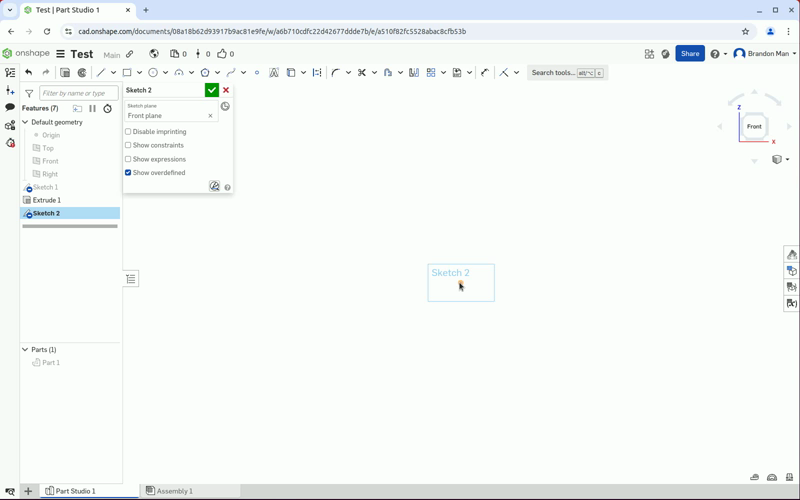
scroll(6)
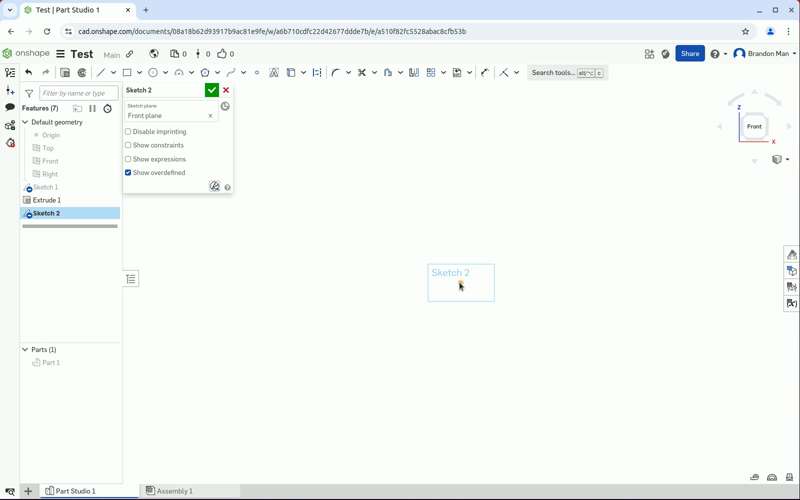
scroll(6)
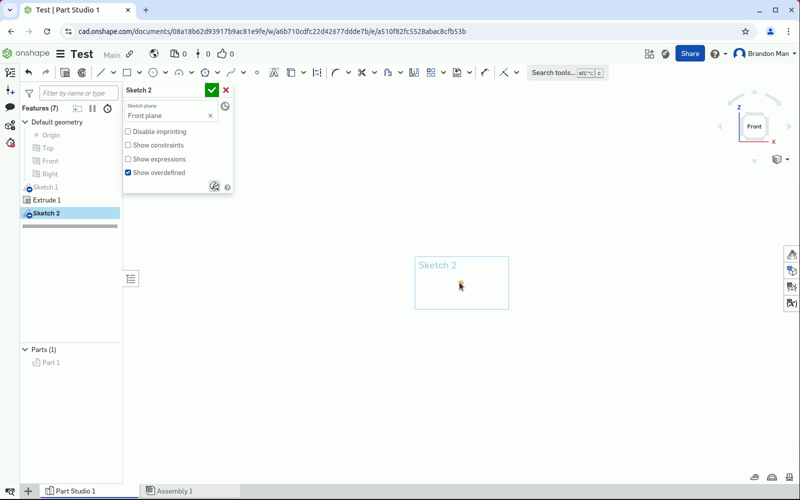
scroll(6)
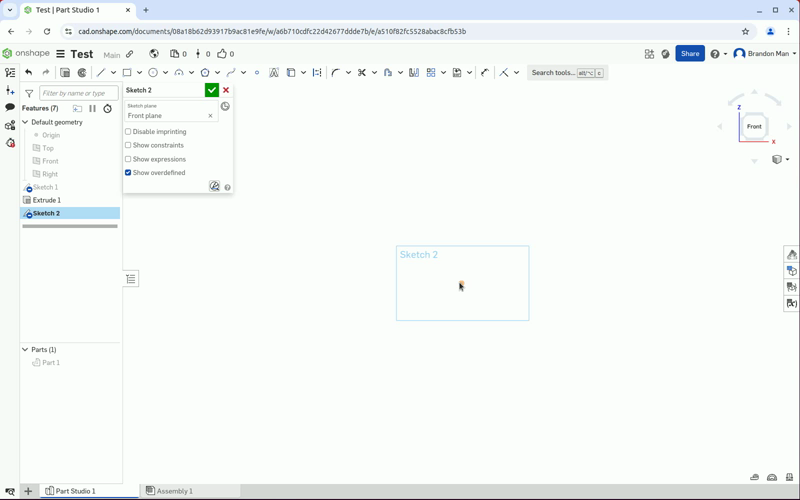
scroll(6)
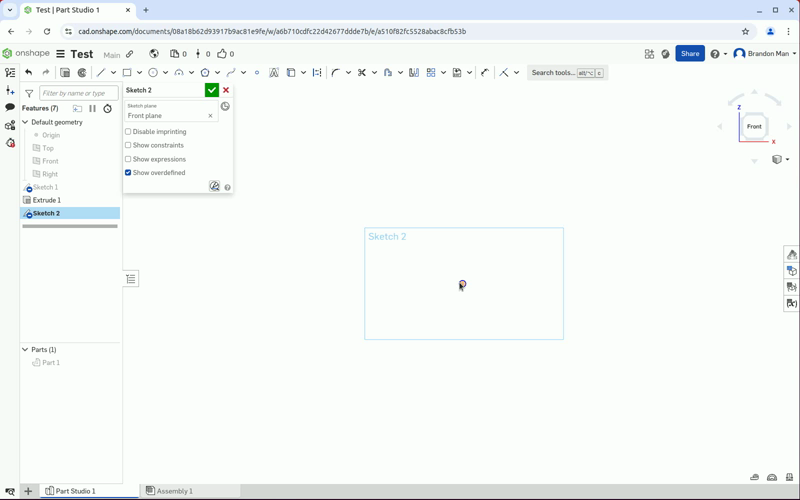
scroll(6)
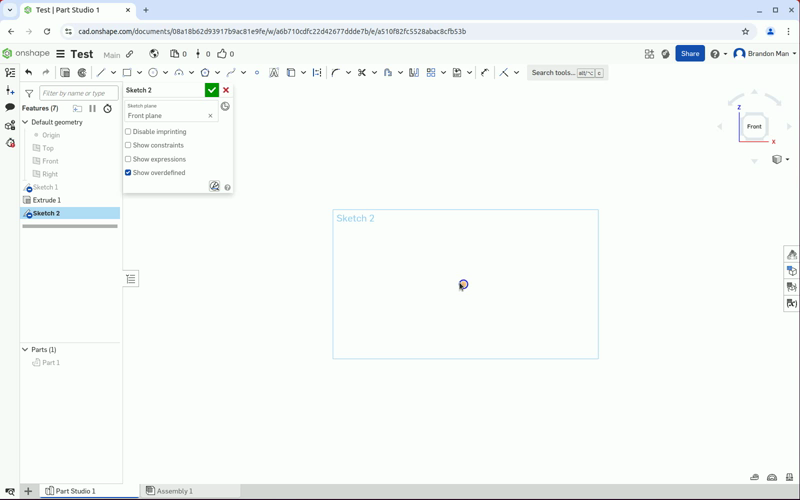
scroll(6)
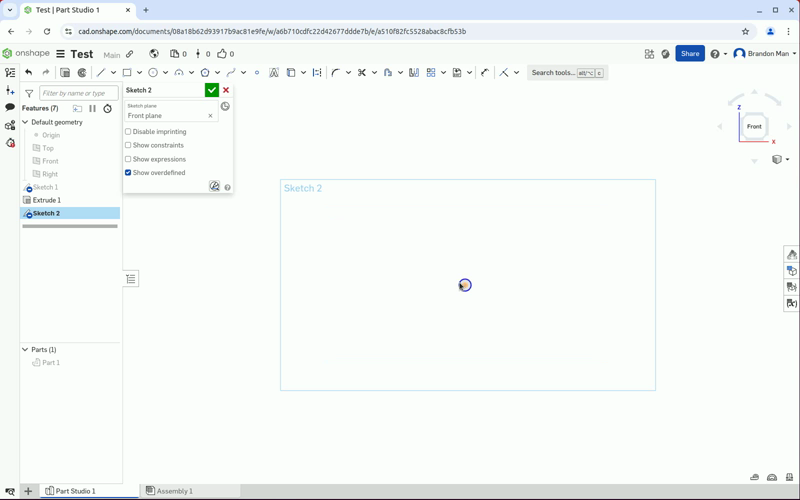
scroll(6)
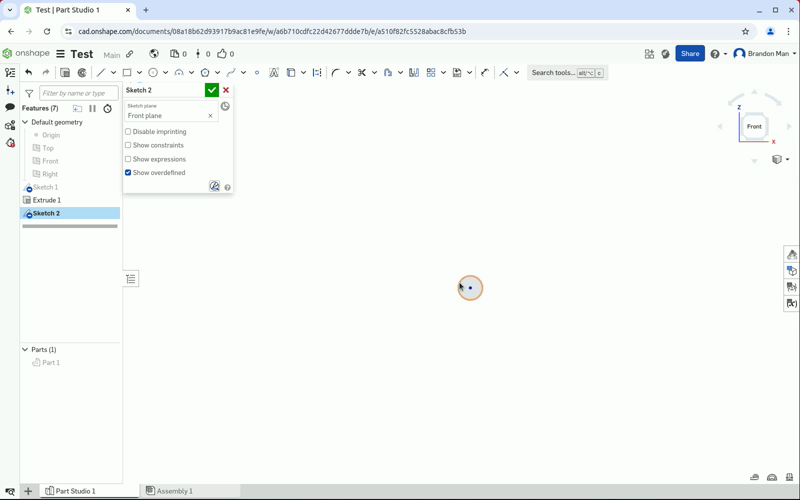
click(459, 282)
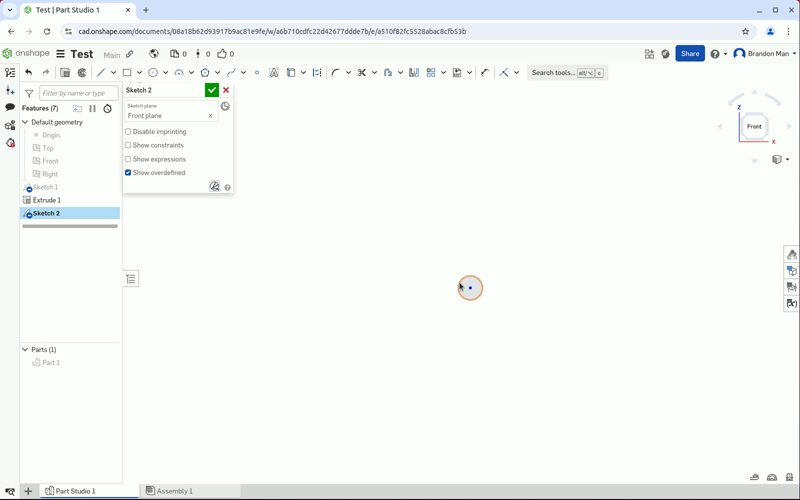
scroll(-6)
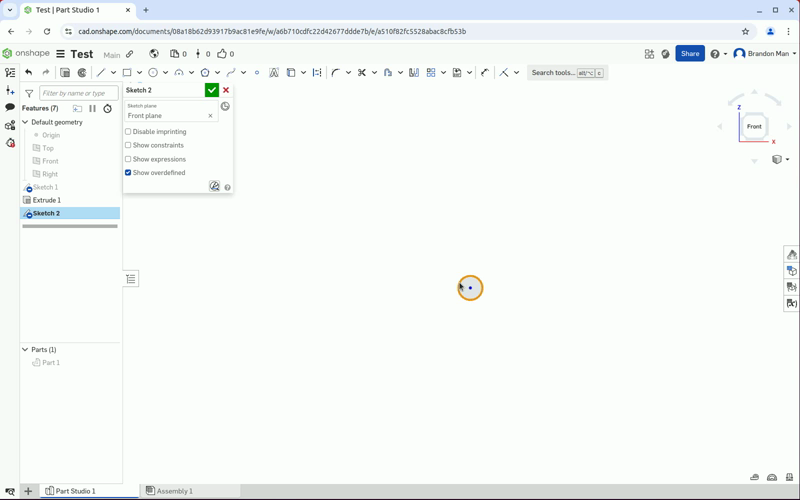
scroll(-6)
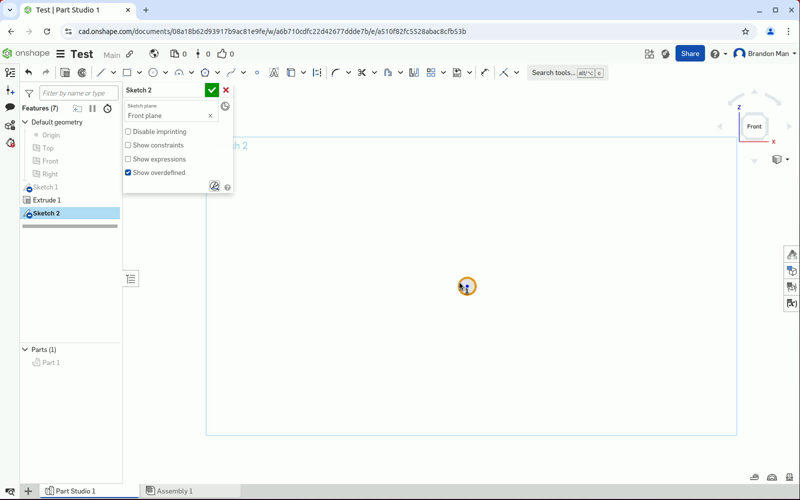
scroll(-6)
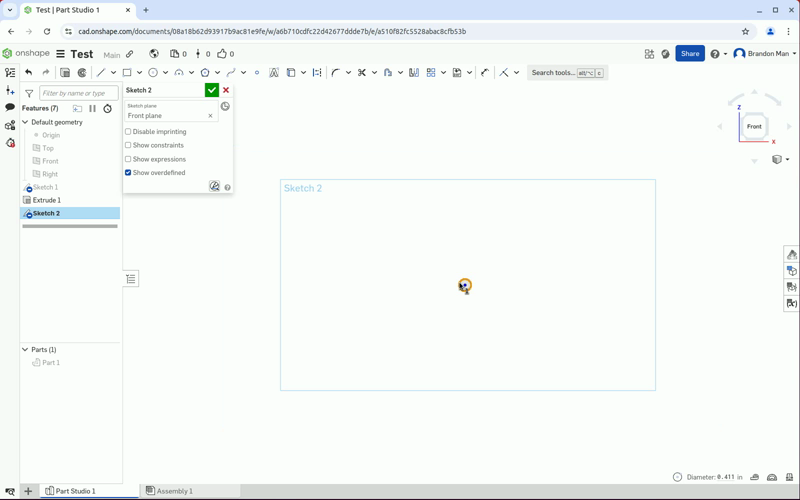
scroll(-6)
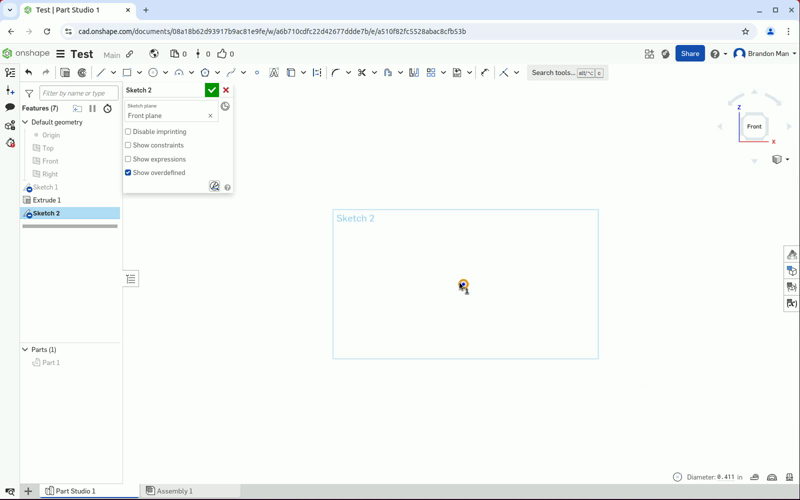
scroll(-6)
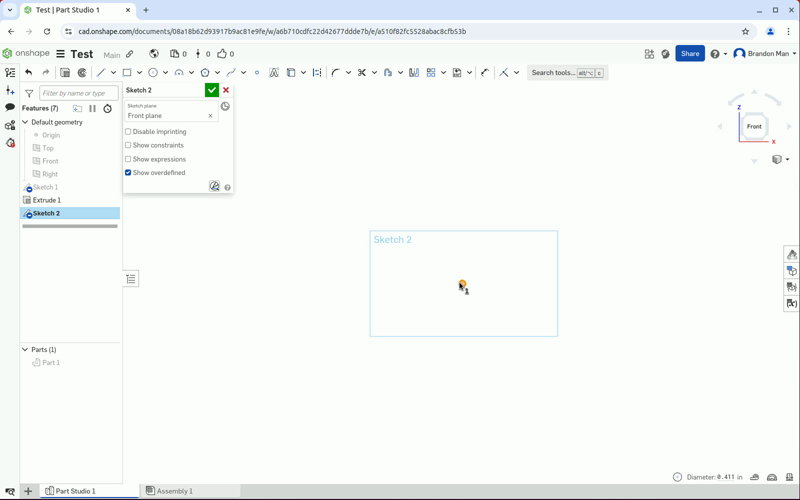
scroll(-6)
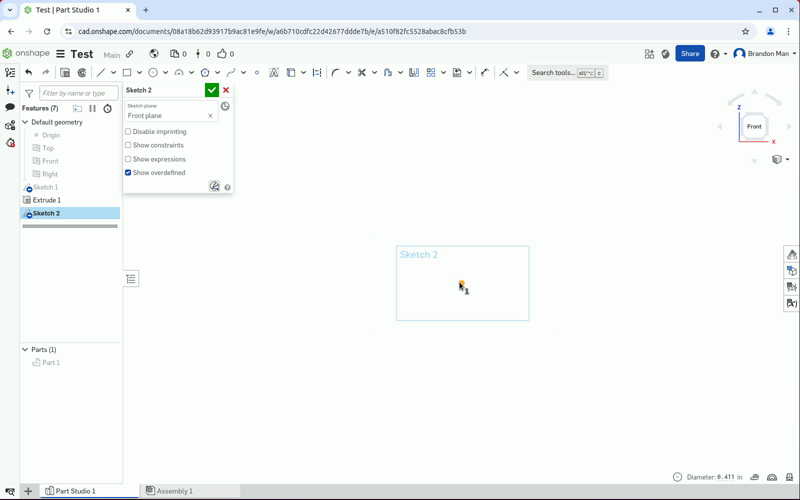
scroll(-6)
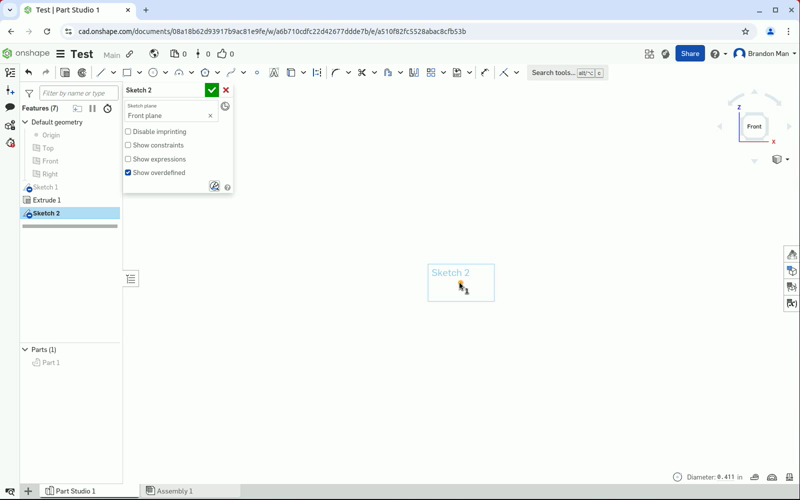
mouse_move(73, 352)
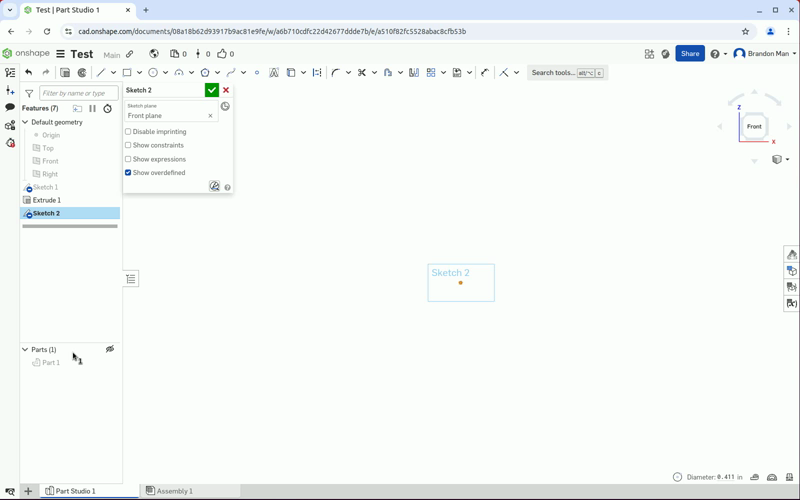
key(shift+y)
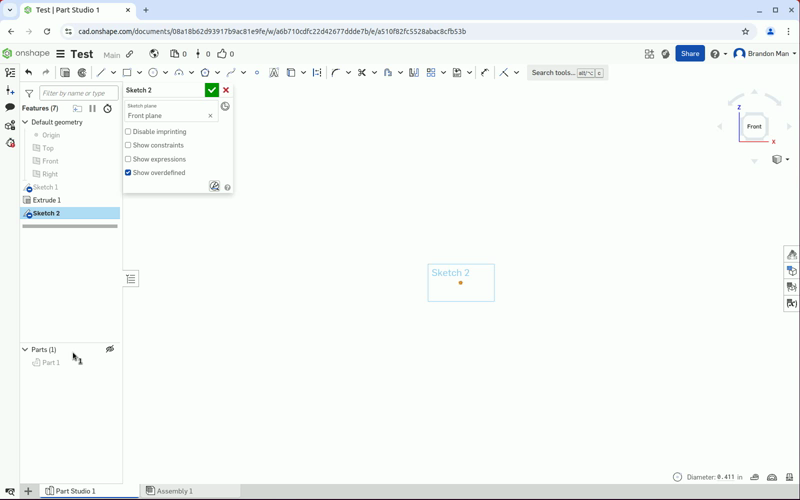
key(shift+e)
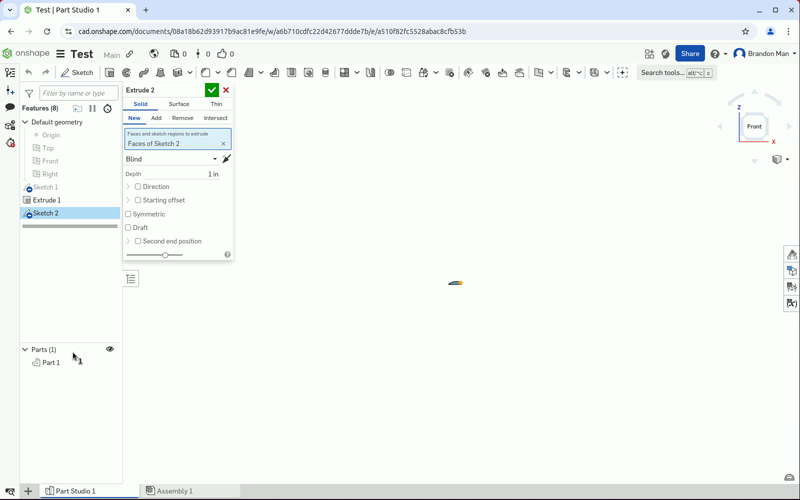
mouse_move(143, 106)
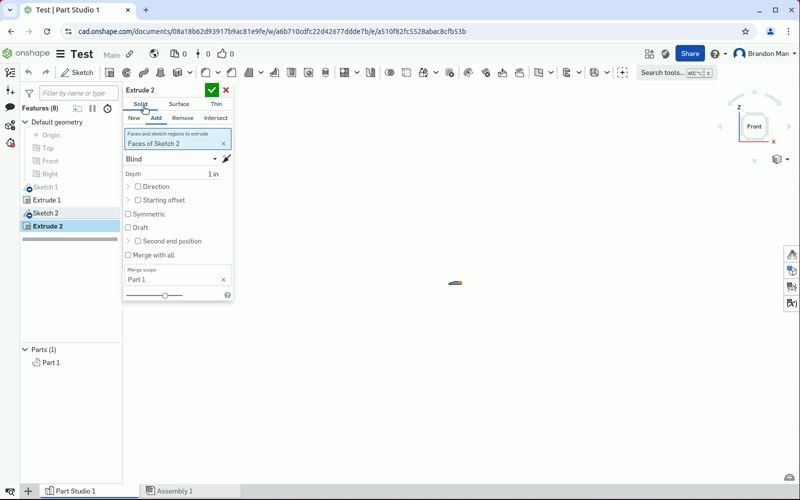
click(143, 106)
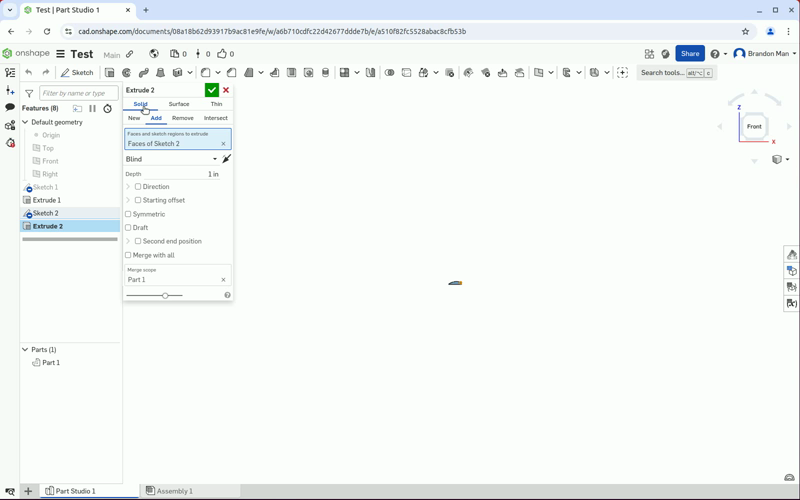
mouse_move(137, 120)
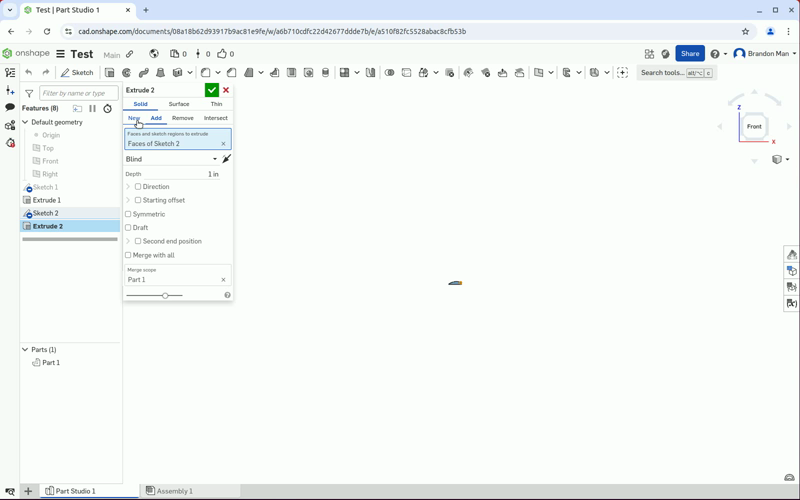
click(137, 120)
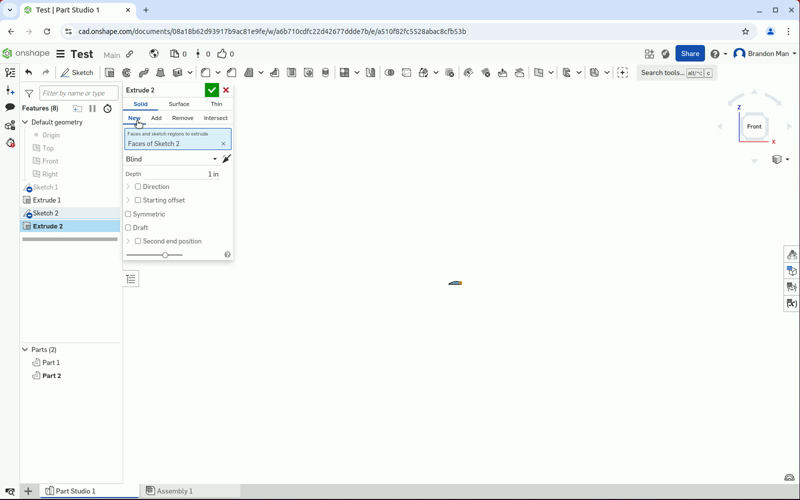
key(tab, 4)
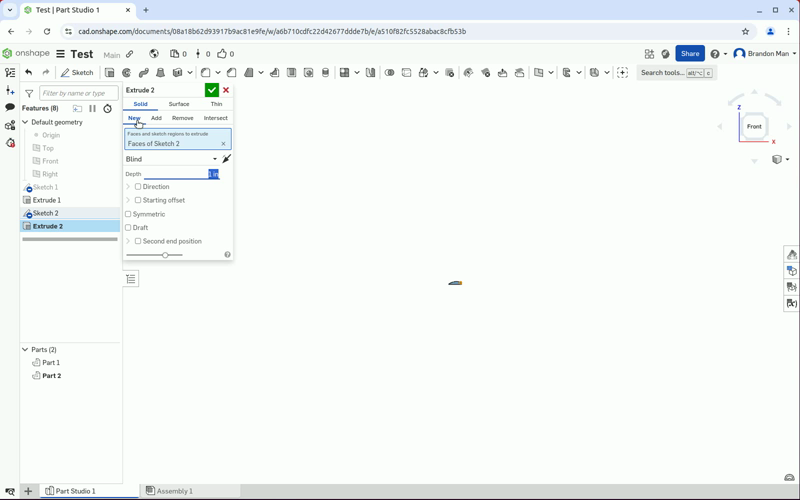
text(23.108)
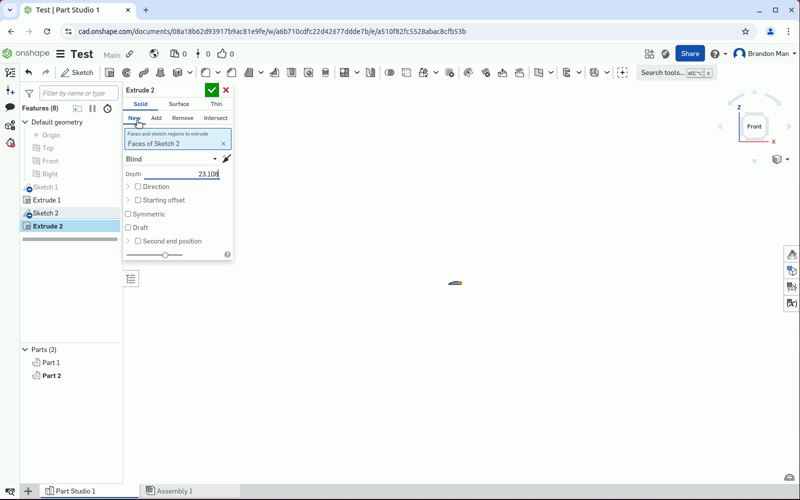
key(enter)
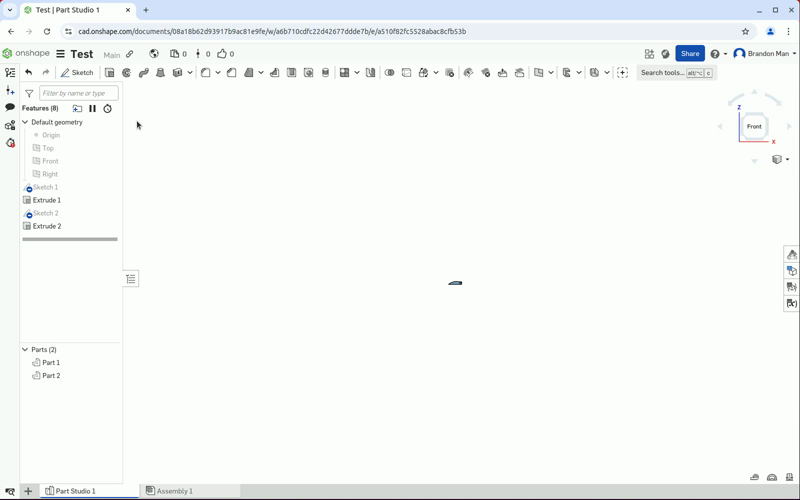
key(shift+h)
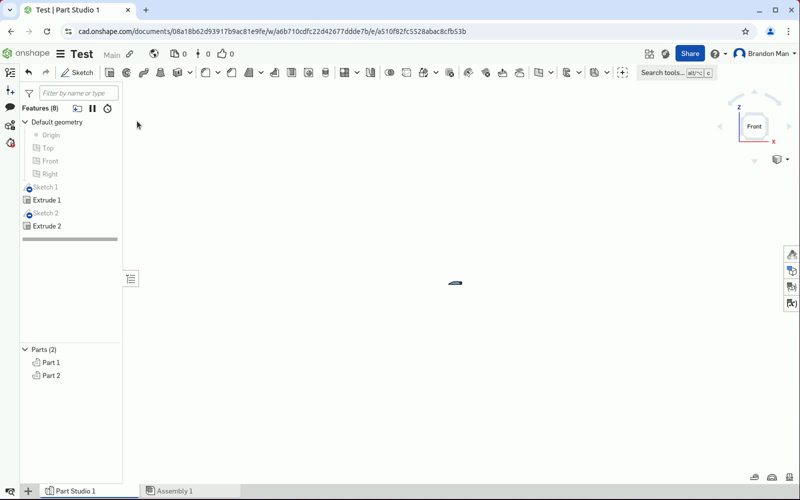
key(shift+h)
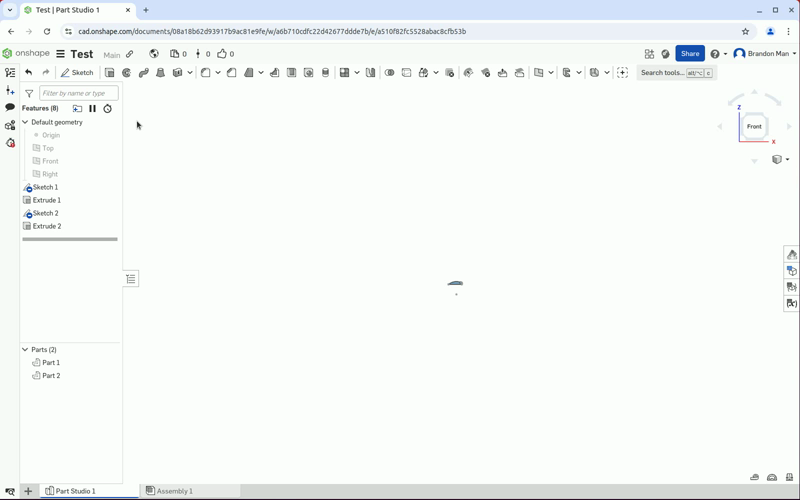
key(shift+7)
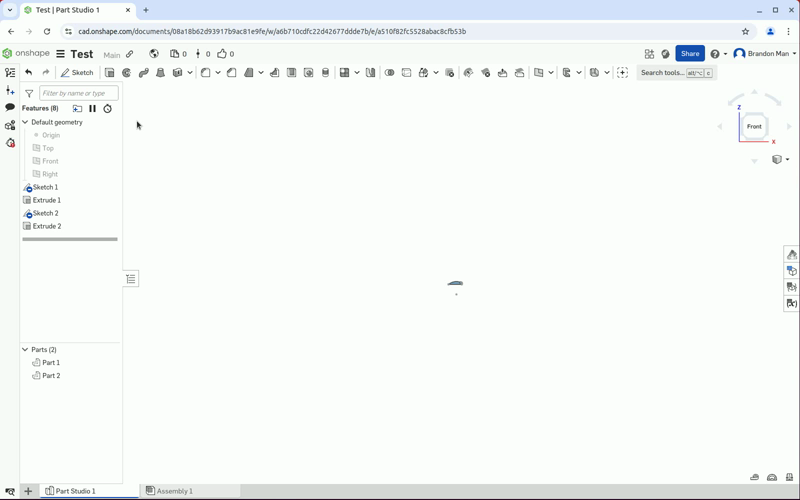
key(left, 2)
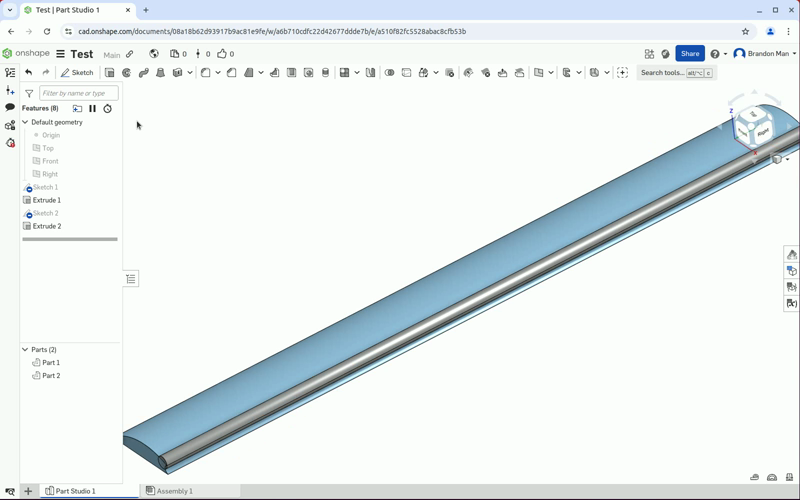
key(down, 2)
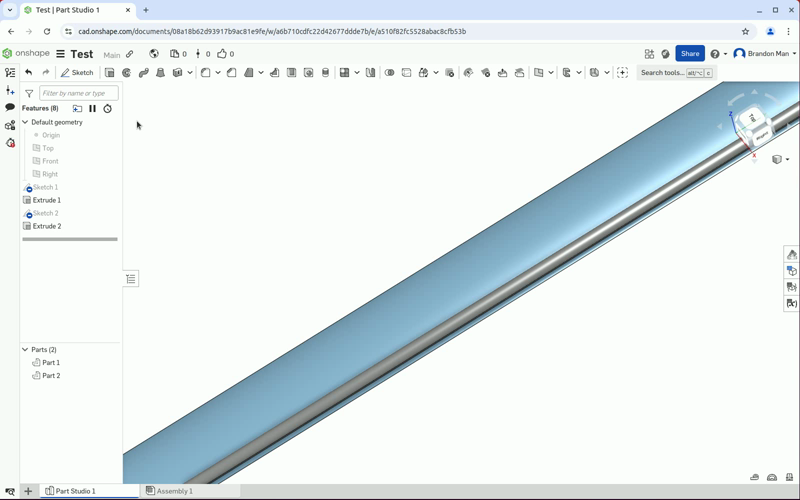
key(up, 2)
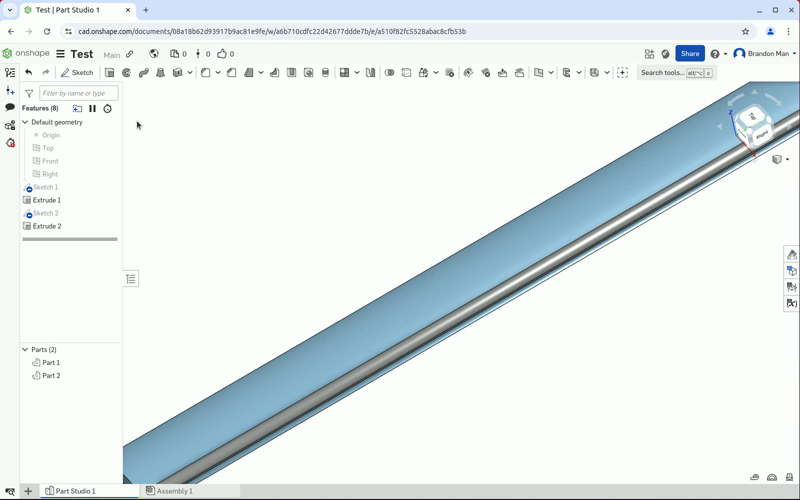
key(right, 2)
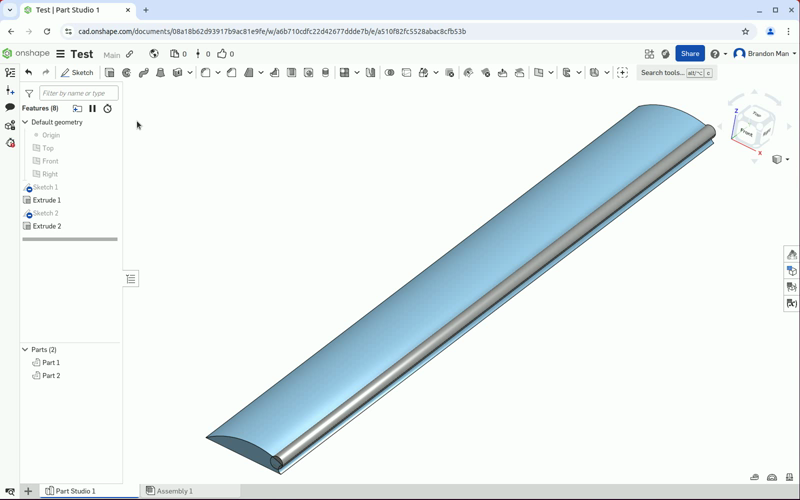
mouse_move(73, 189)
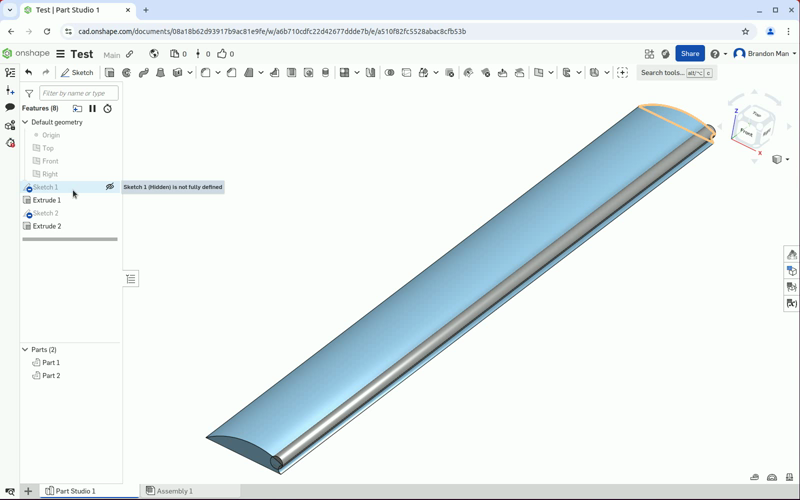
click(73, 189)